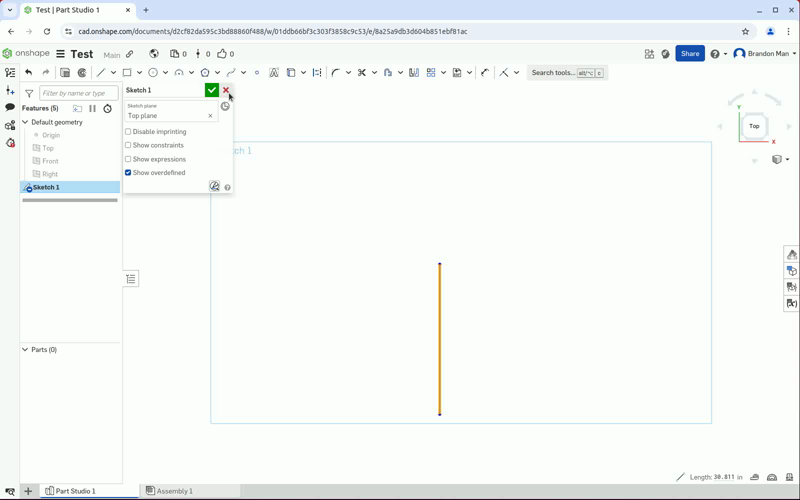
key(shift+h)
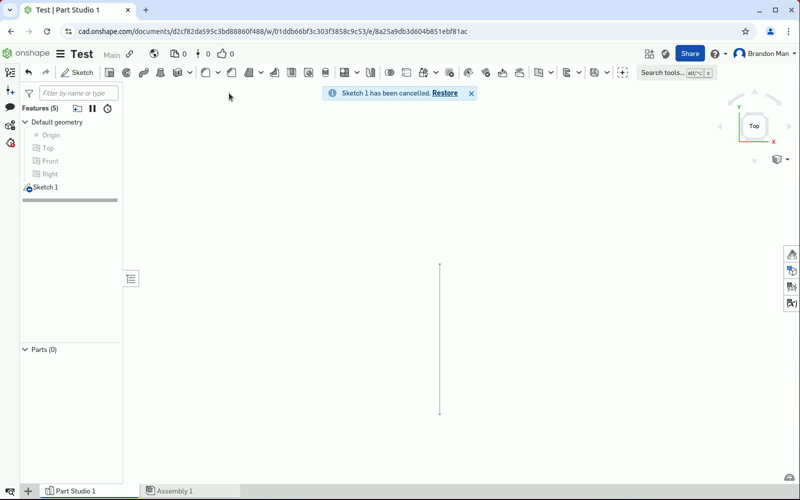
mouse_move(73, 352)
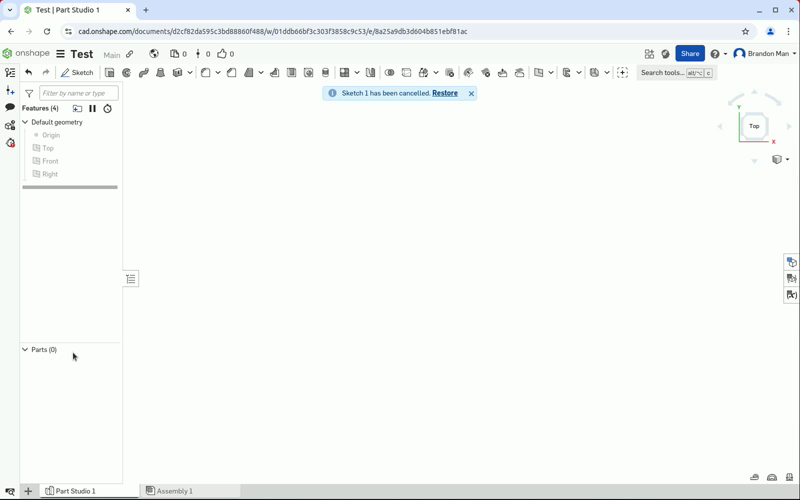
key(y)
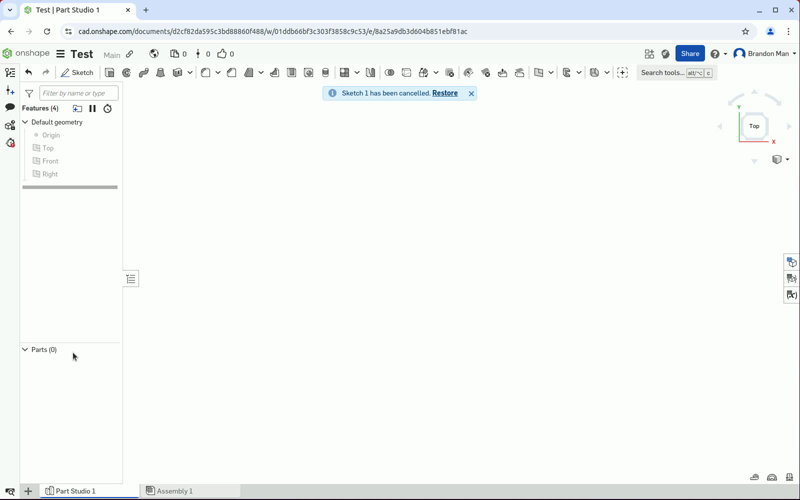
key(shift+p)
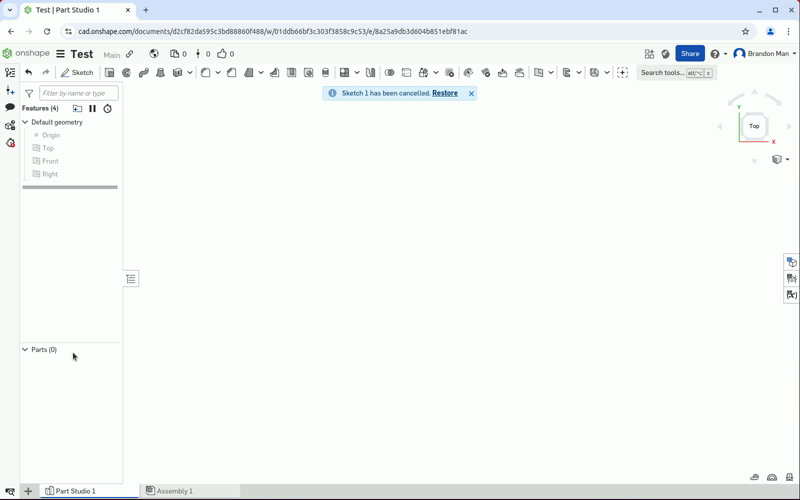
key(space)
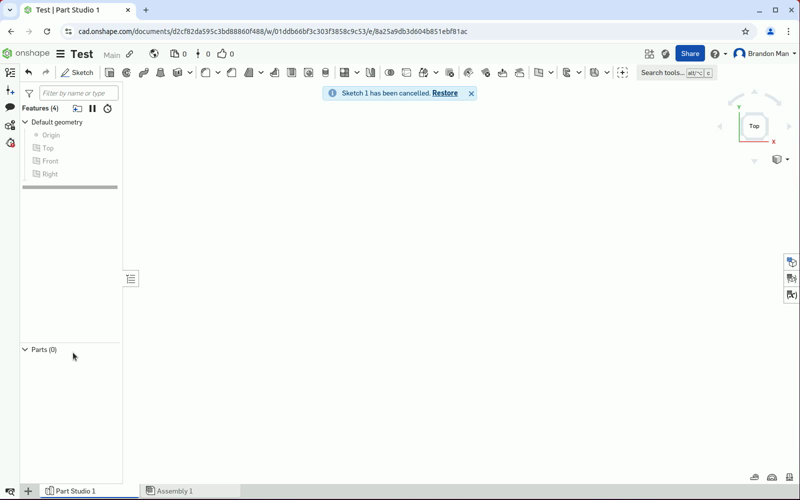
key_down(shift)
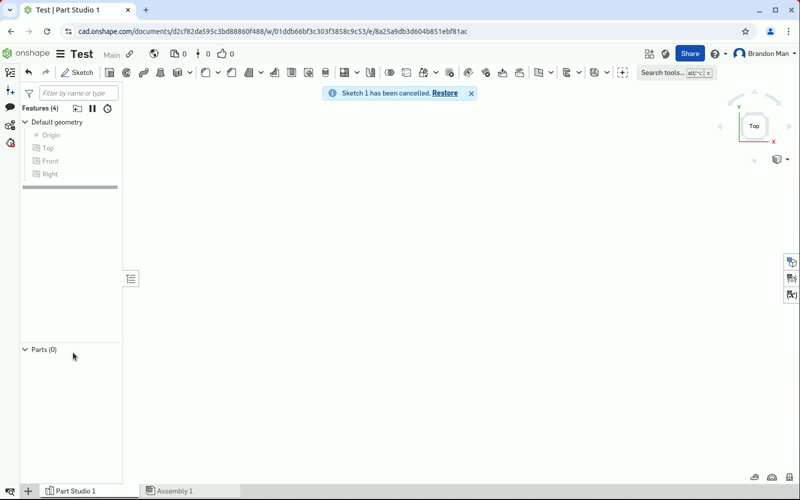
key(up)
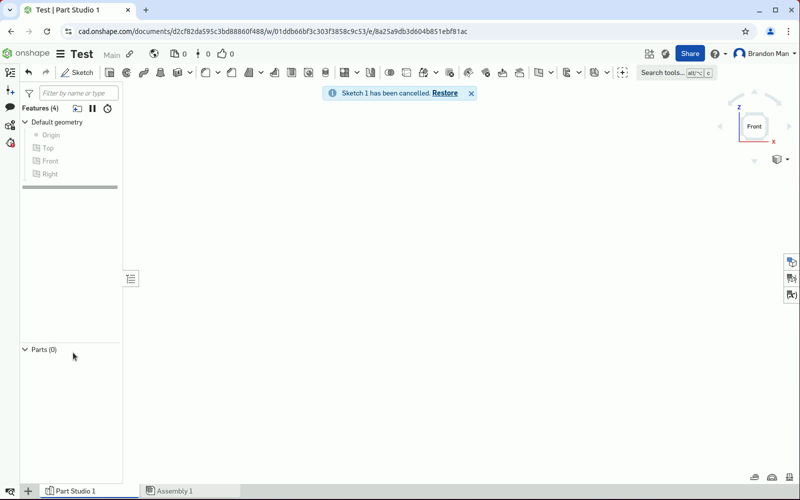
key_up(shift)
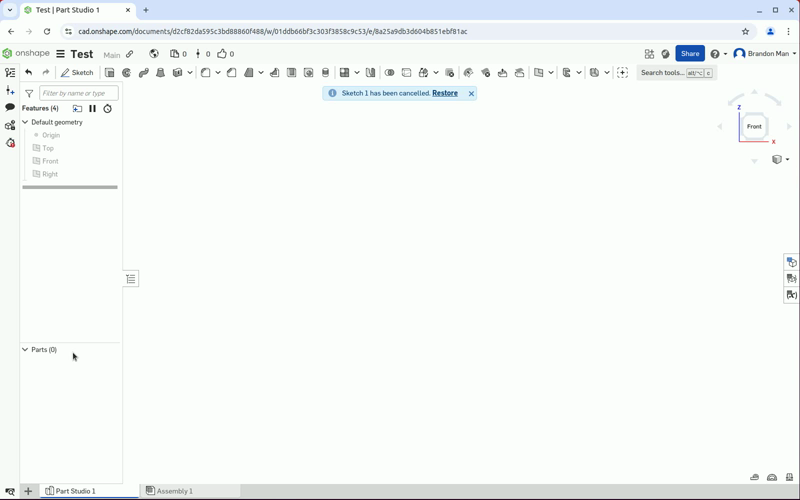
mouse_move(73, 352)
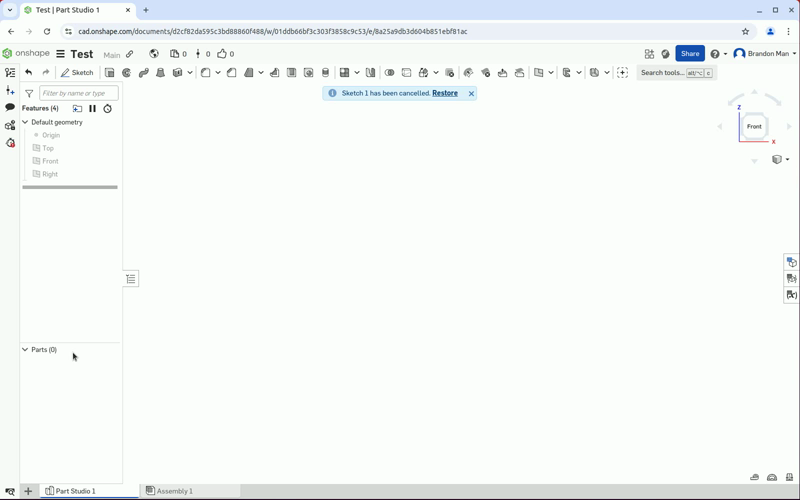
key(shift+y)
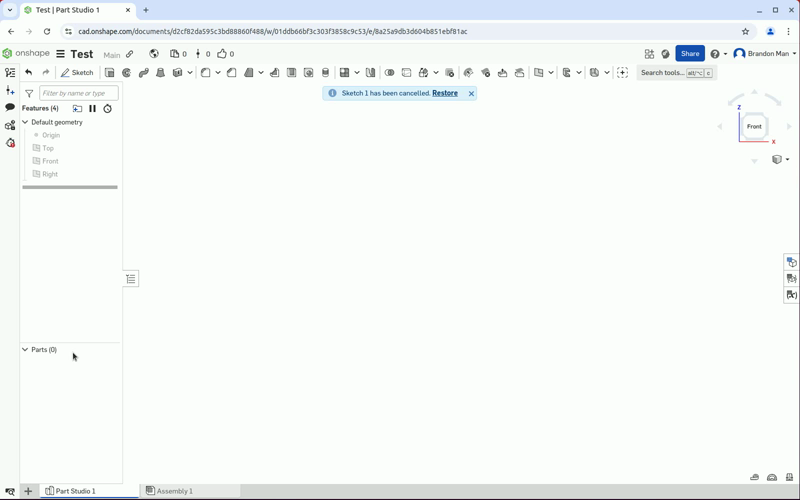
key(shift+s)
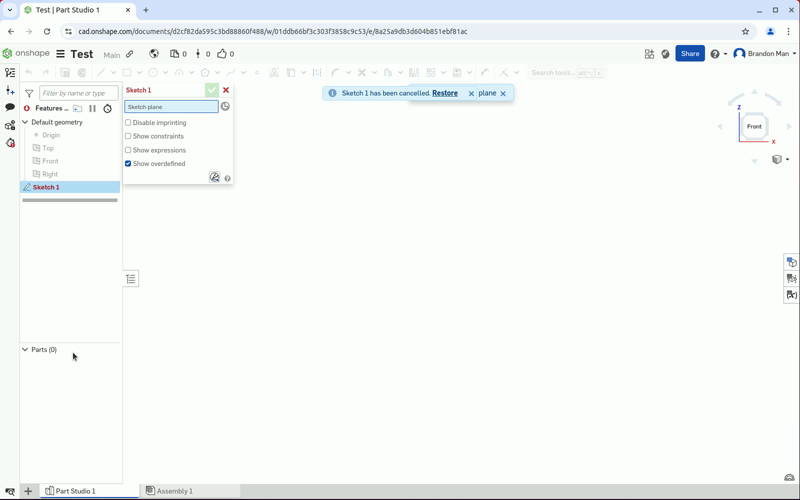
mouse_move(73, 163)
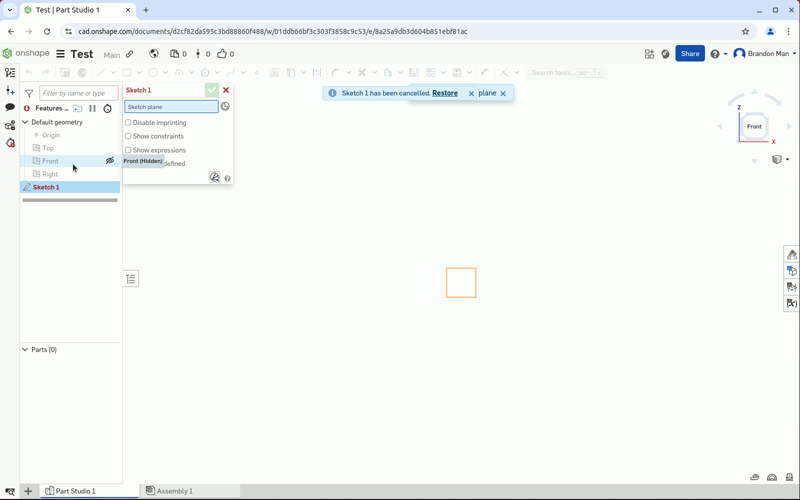
click(73, 163)
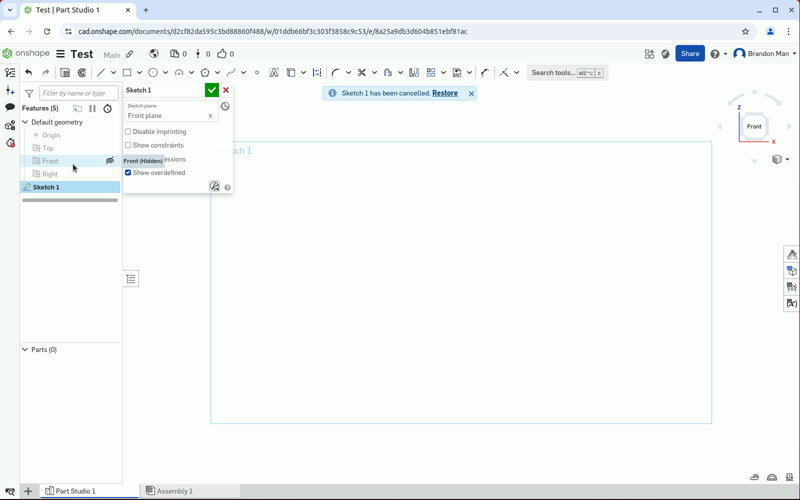
mouse_move(73, 352)
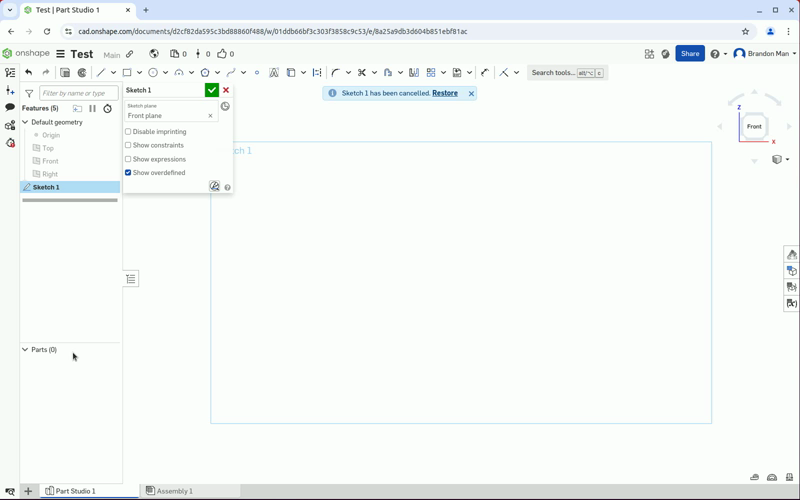
key(y)
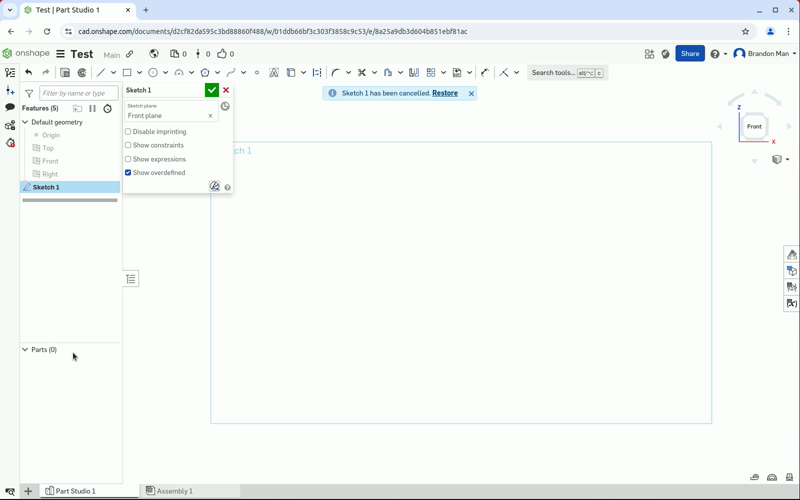
key(l)
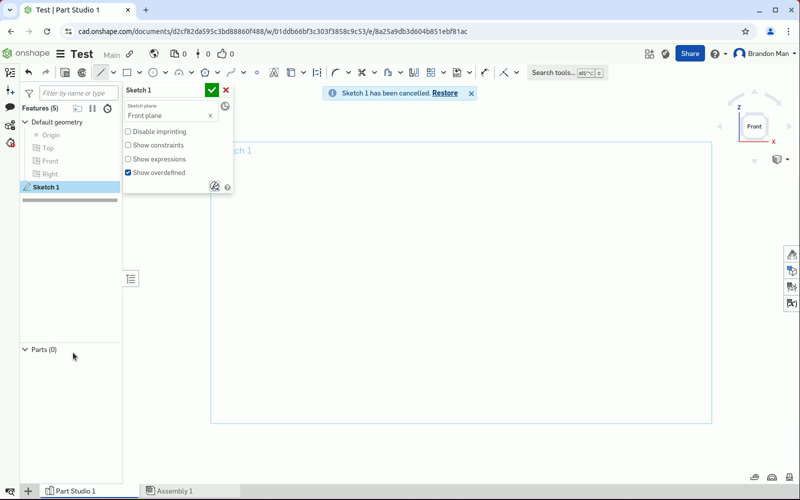
key_down(shift)
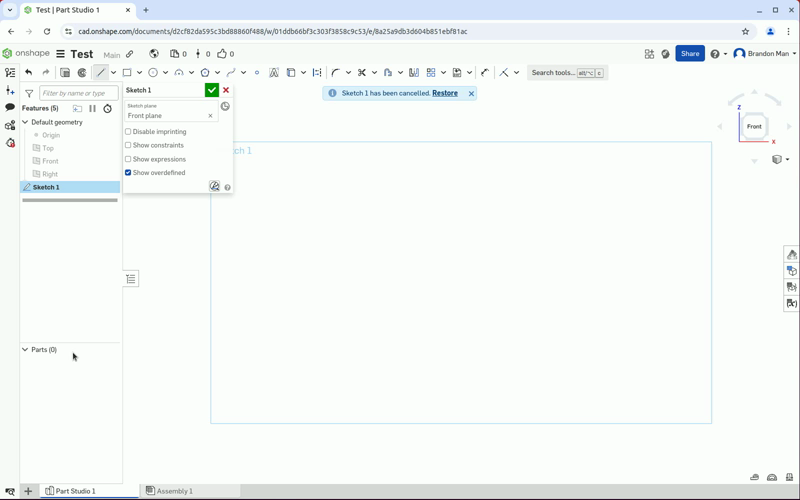
mouse_move(355, 170)
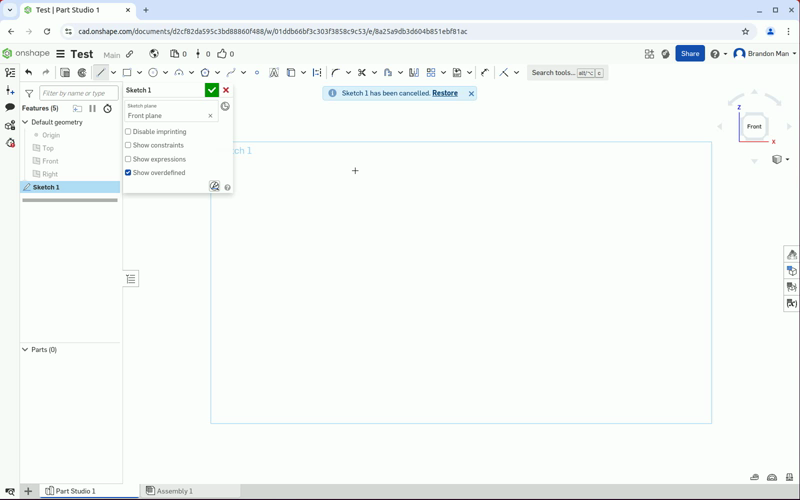
click(355, 170)
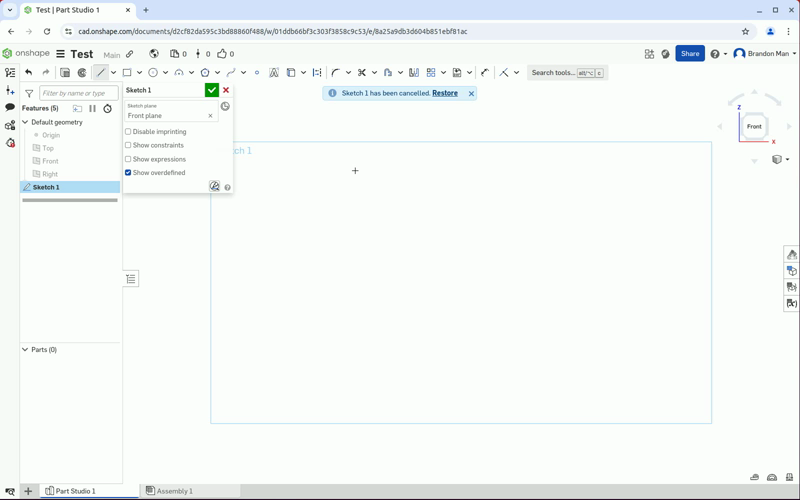
key_up(shift)
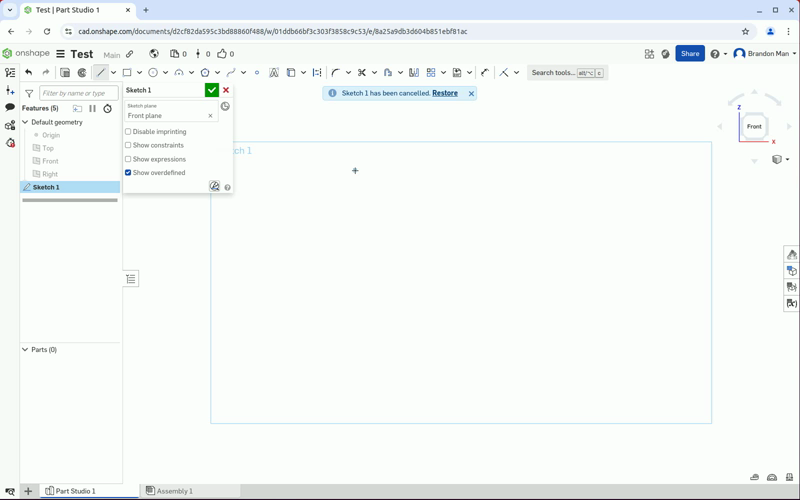
key_down(shift)
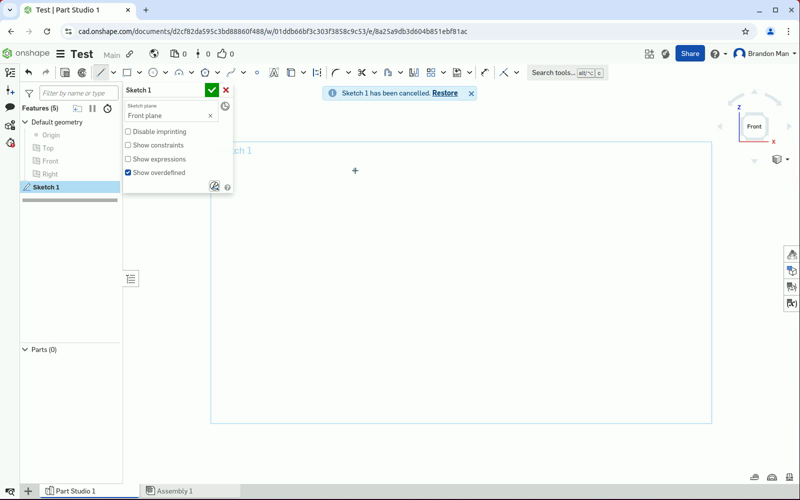
mouse_move(357, 282)
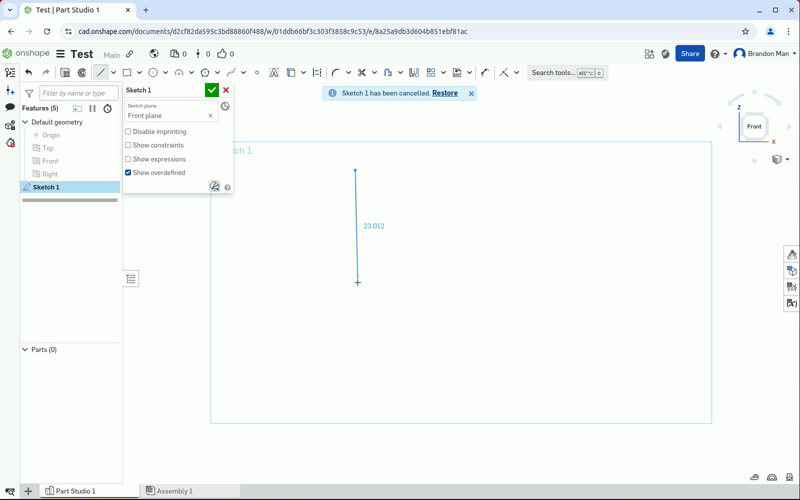
click(357, 282)
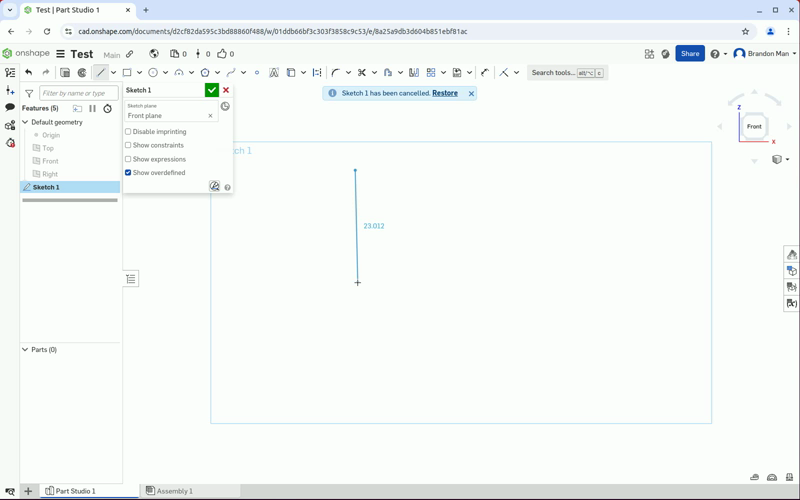
key_up(shift)
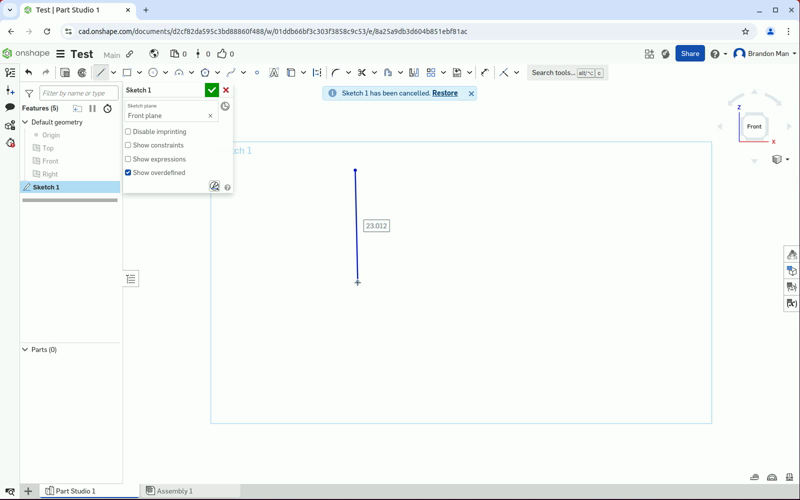
key_down(shift)
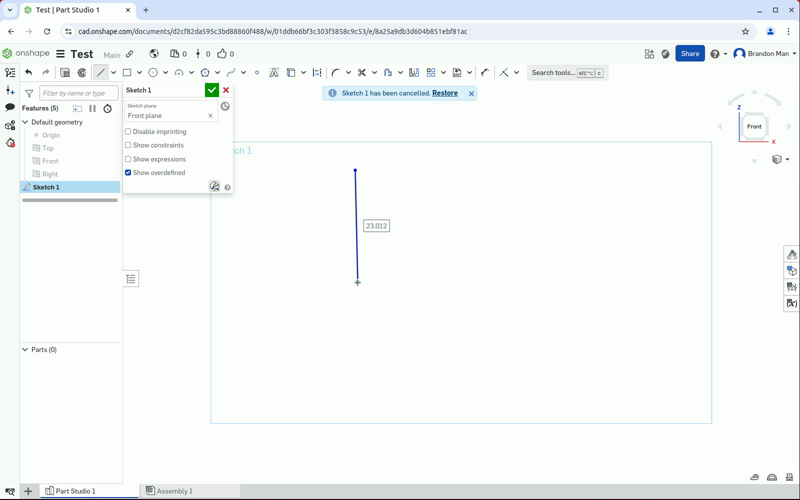
mouse_move(572, 282)
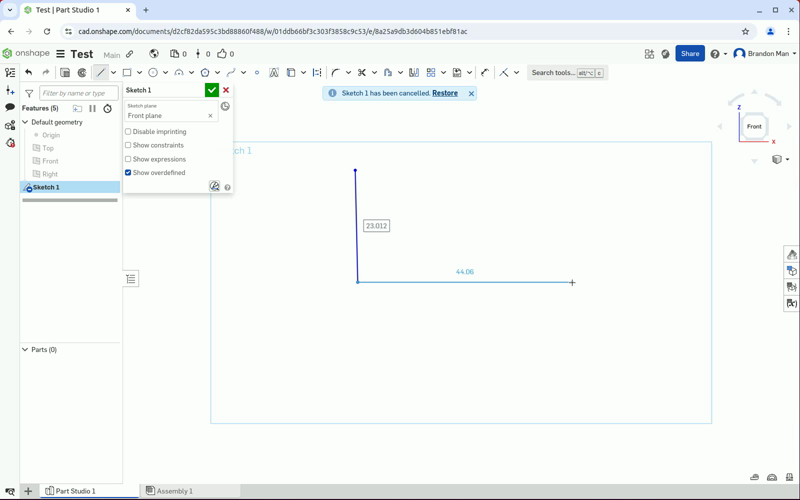
click(572, 282)
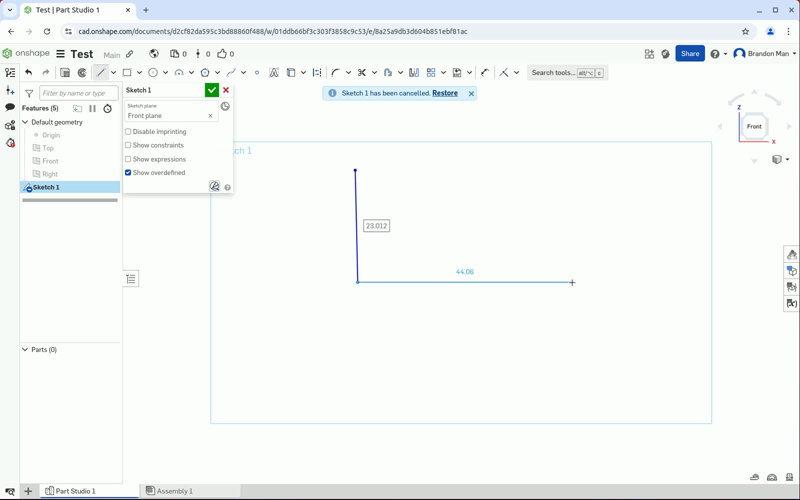
key_up(shift)
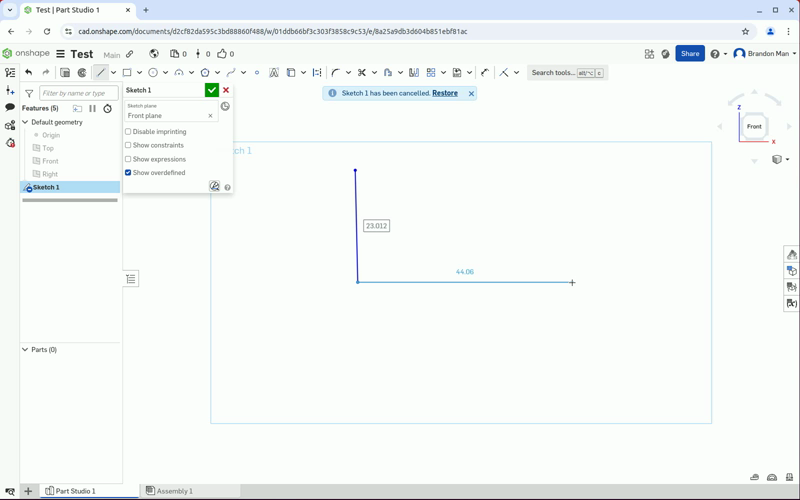
key_down(shift)
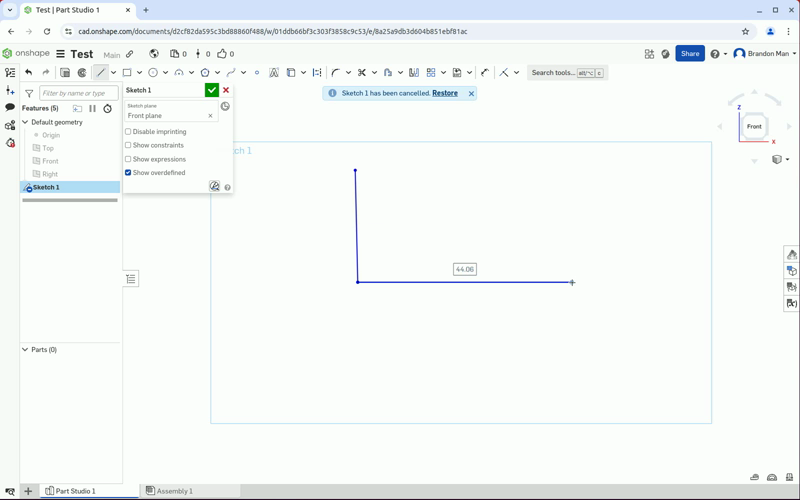
mouse_move(570, 170)
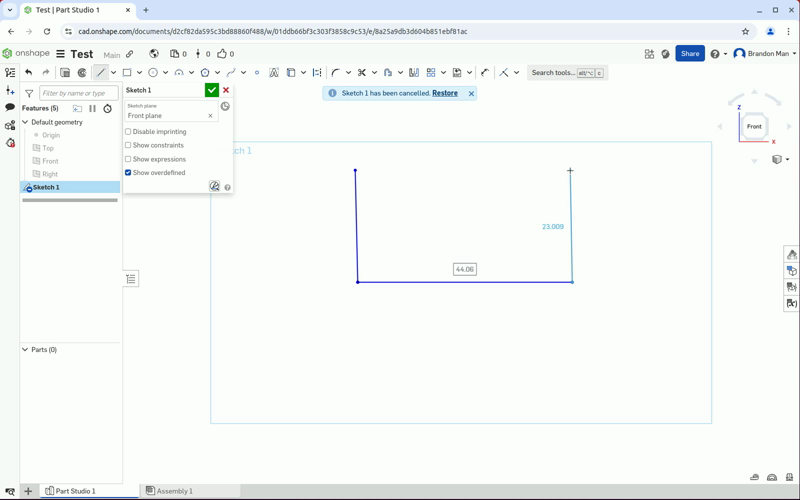
click(570, 170)
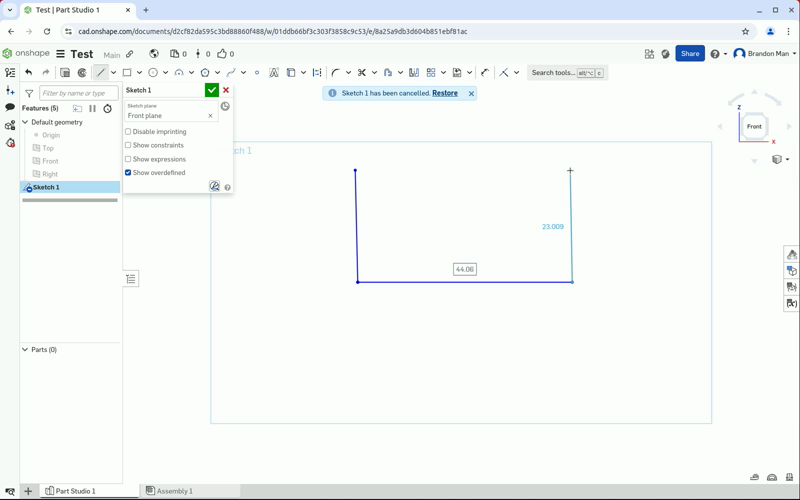
key_up(shift)
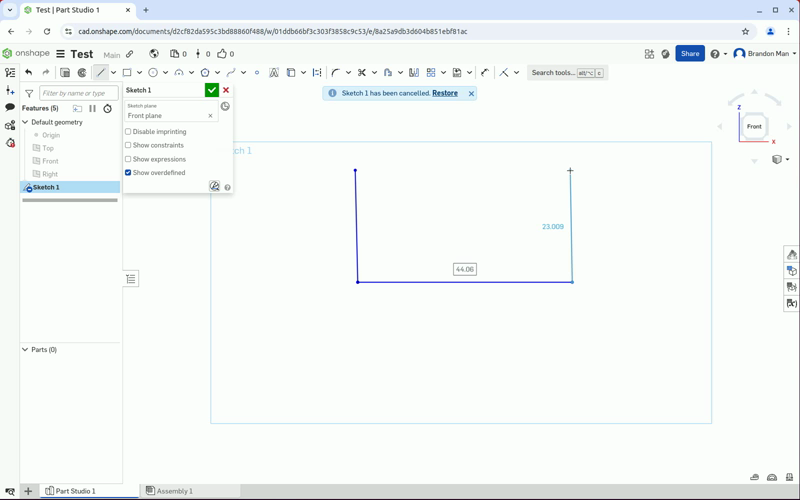
key_down(shift)
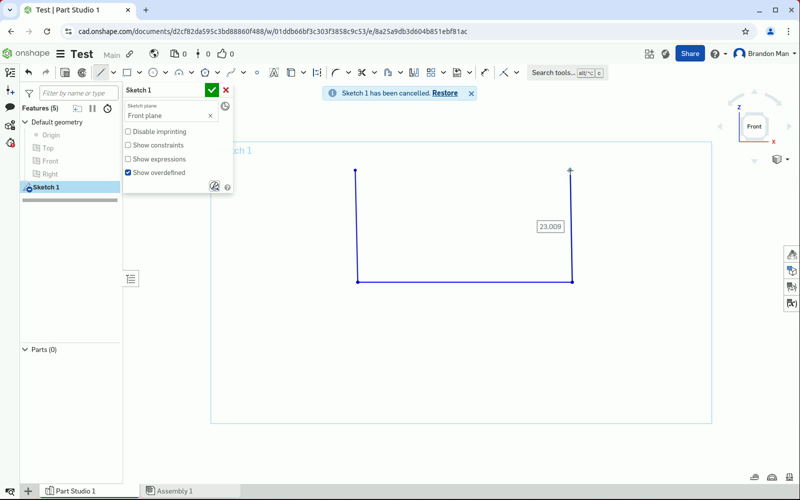
mouse_move(355, 170)
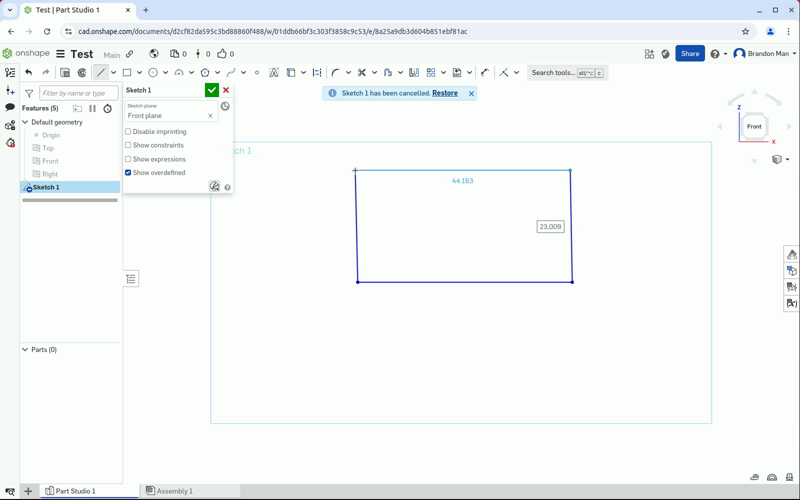
key_up(shift)
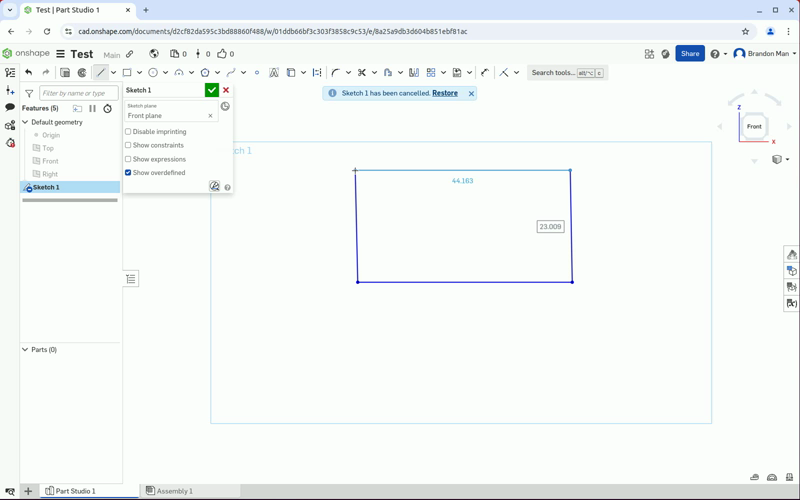
click(355, 170)
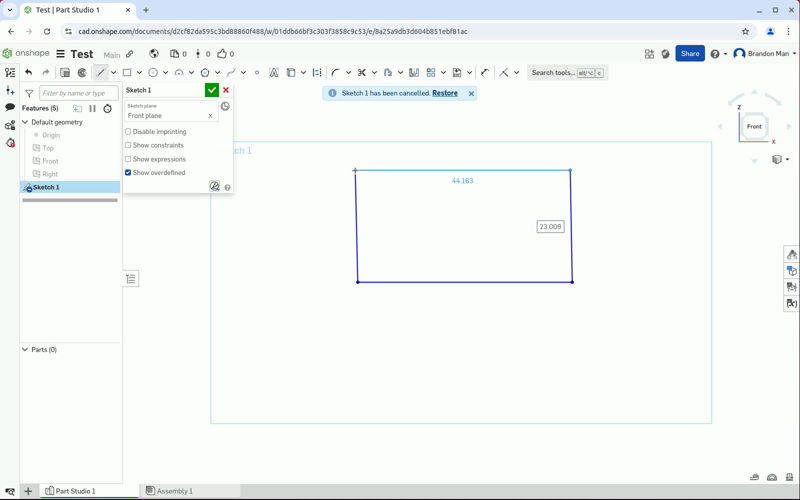
key(esc)
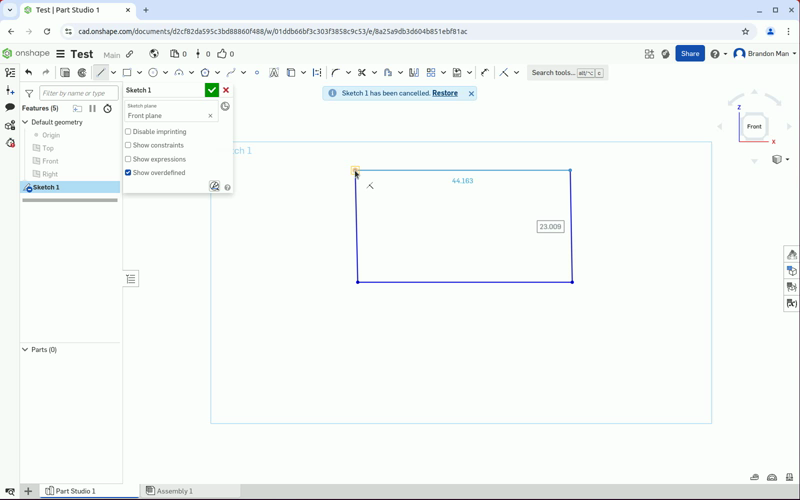
mouse_move(453, 222)
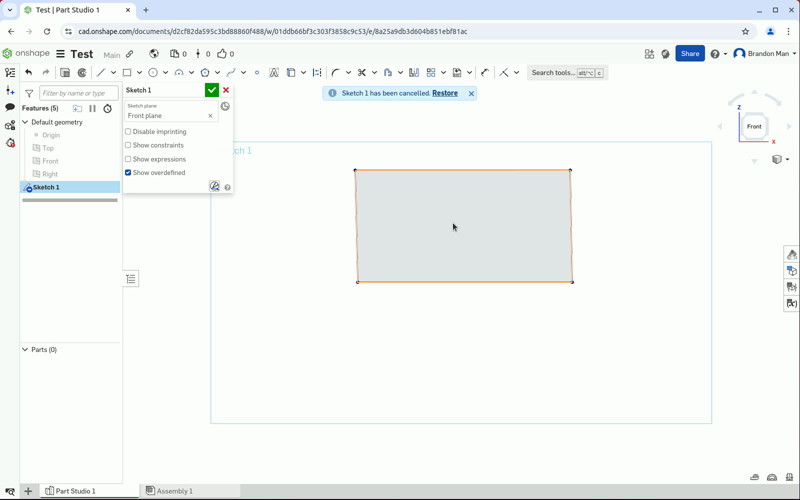
click(453, 222)
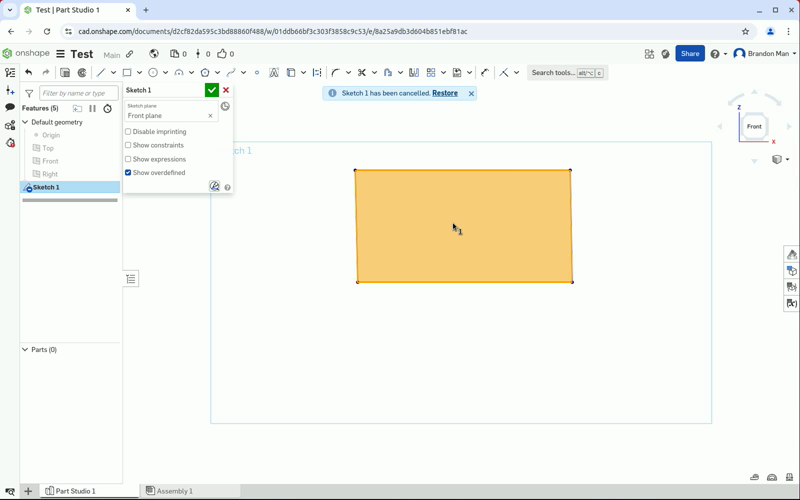
mouse_move(73, 352)
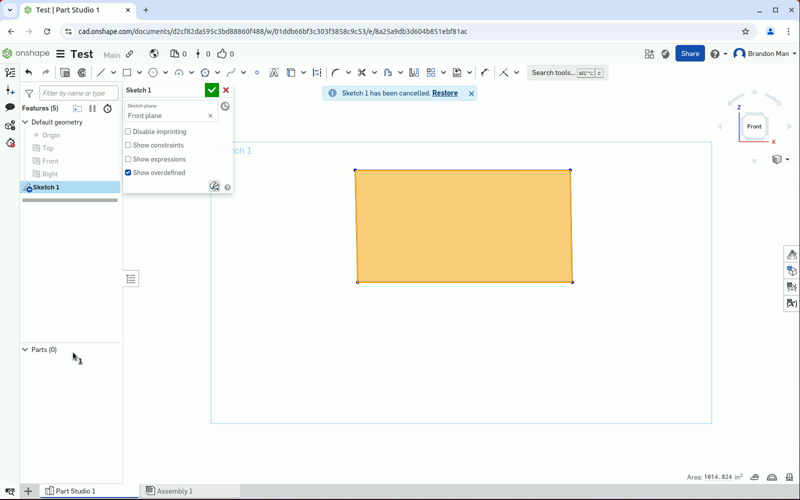
key(shift+y)
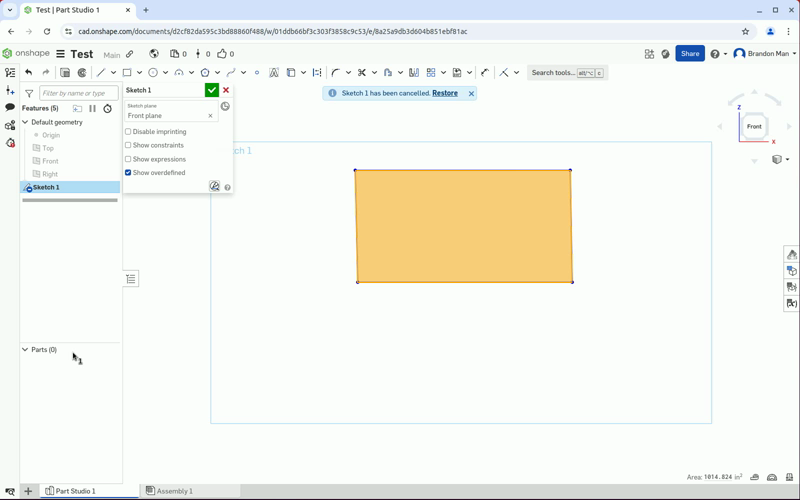
key(shift+e)
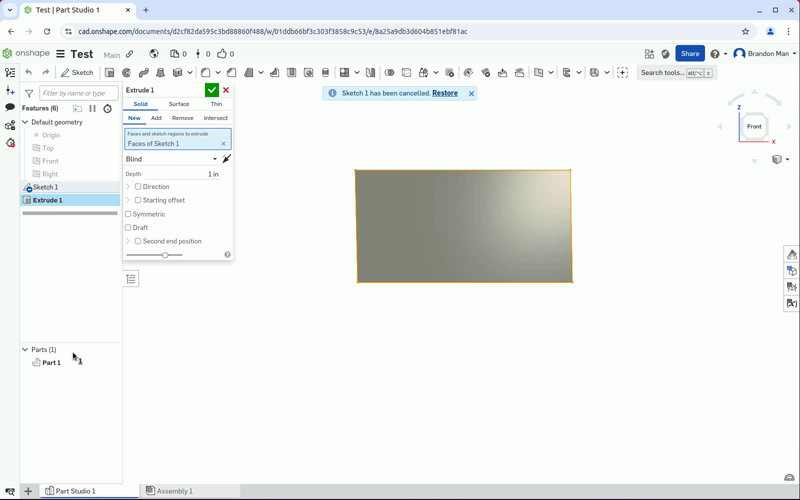
mouse_move(143, 106)
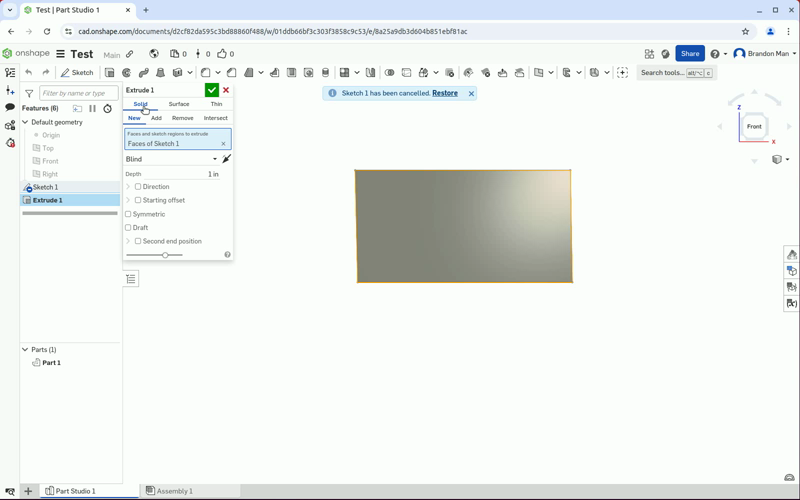
click(143, 106)
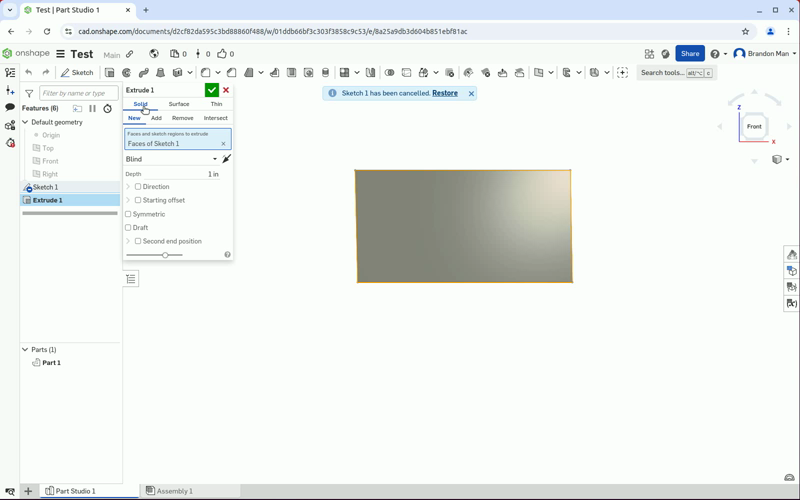
mouse_move(137, 120)
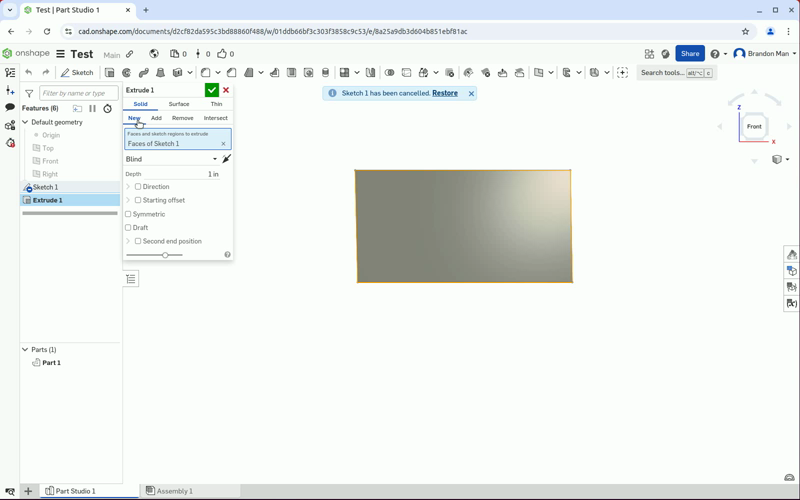
click(137, 120)
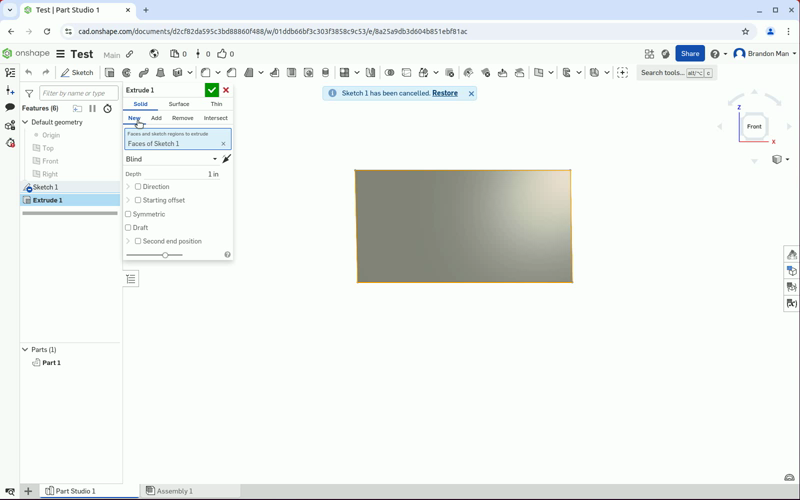
key(tab, 4)
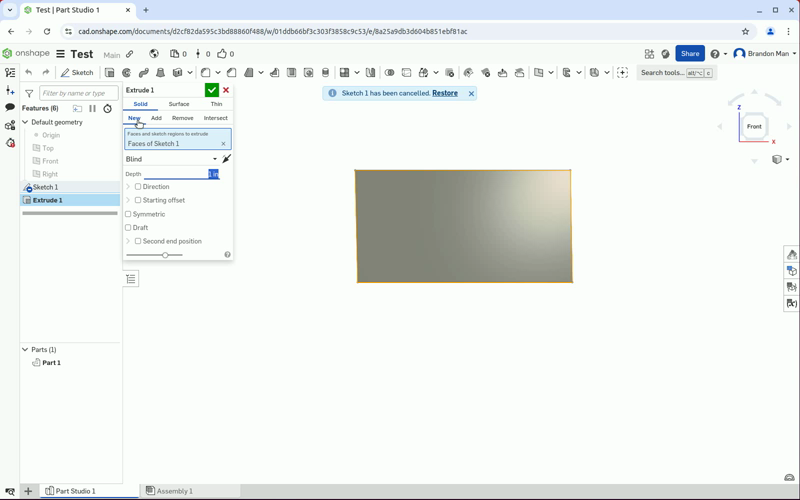
text(5.777)
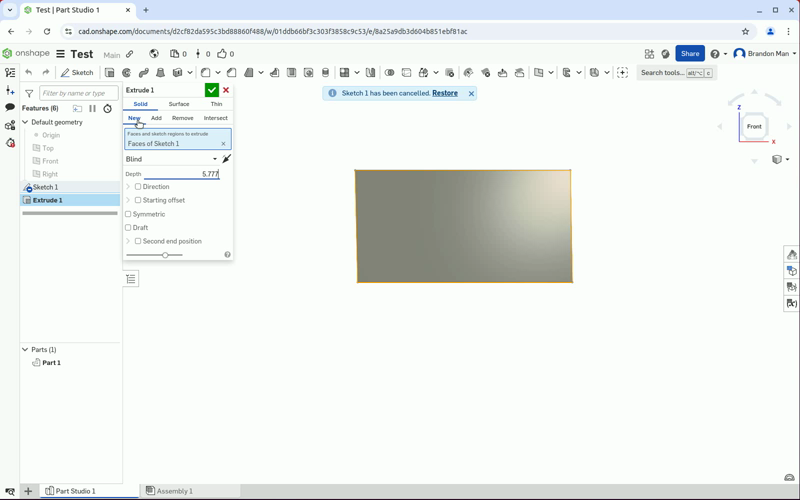
key(enter)
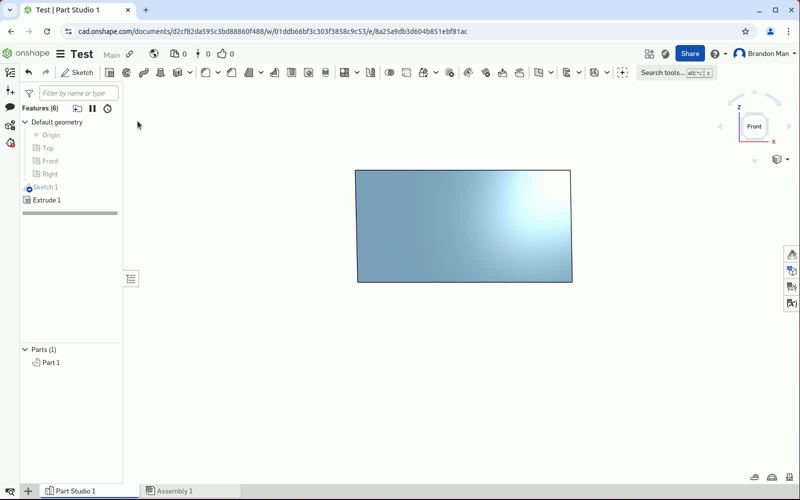
key(shift+h)
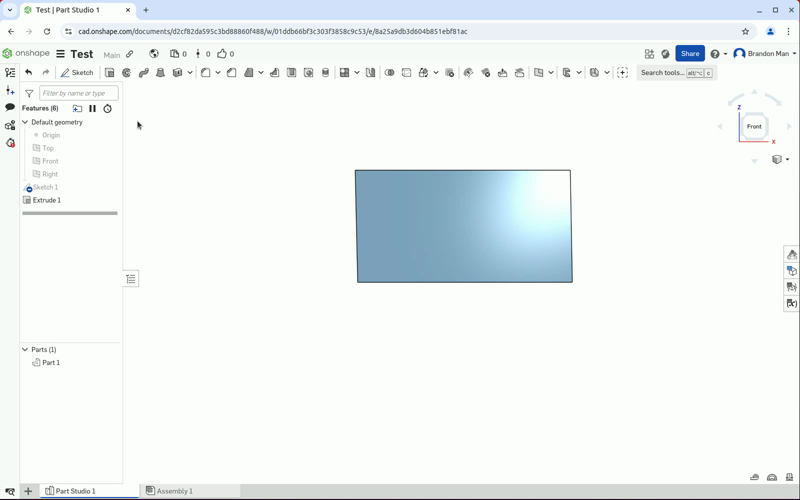
key(shift+h)
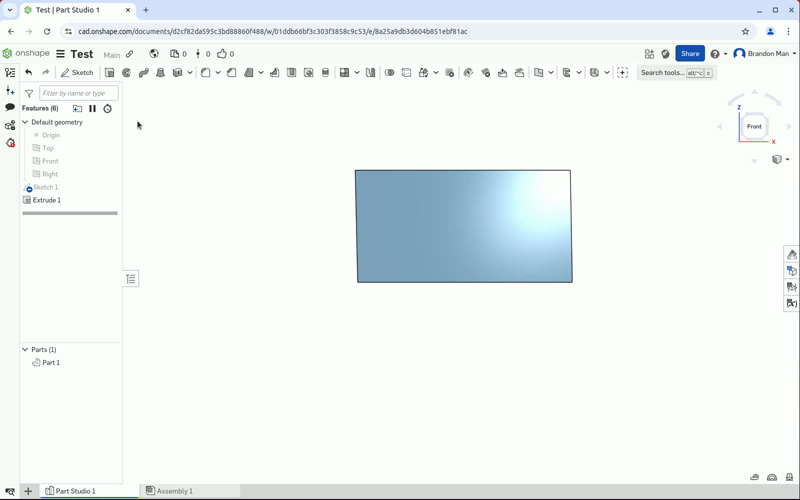
mouse_move(73, 189)
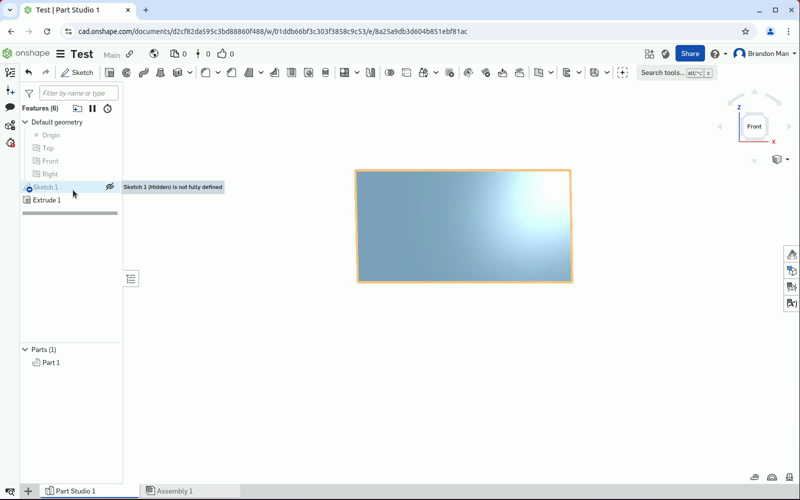
click(73, 189)
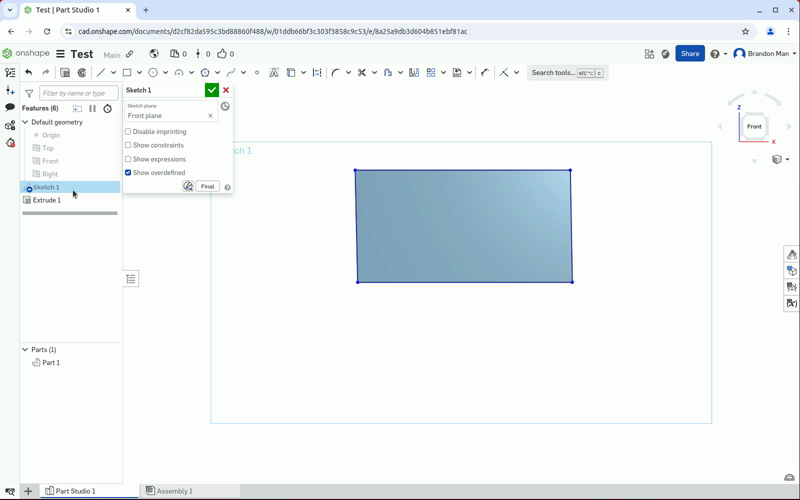
mouse_move(229, 92)
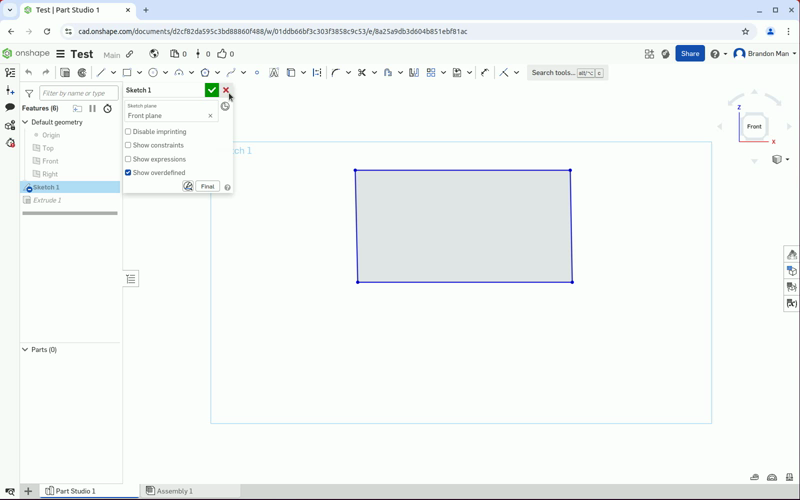
click(229, 92)
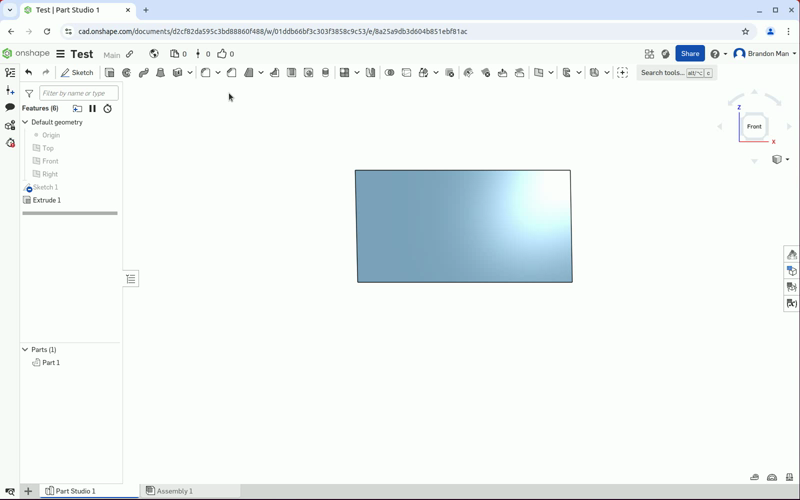
mouse_move(541, 75)
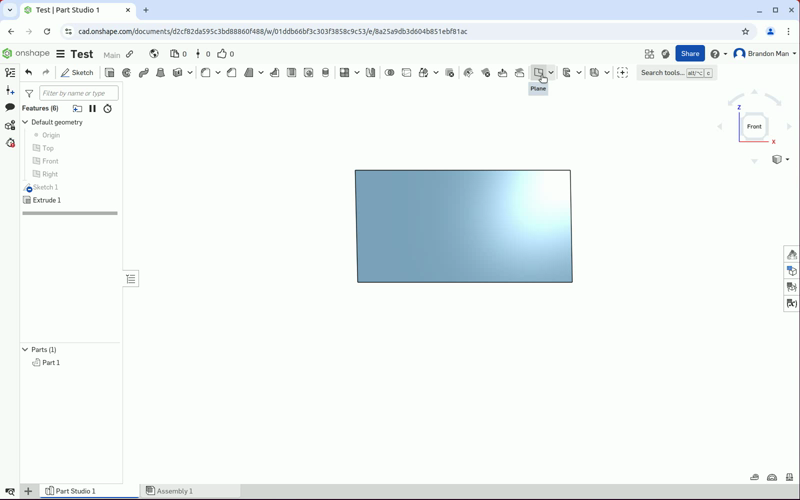
click(541, 75)
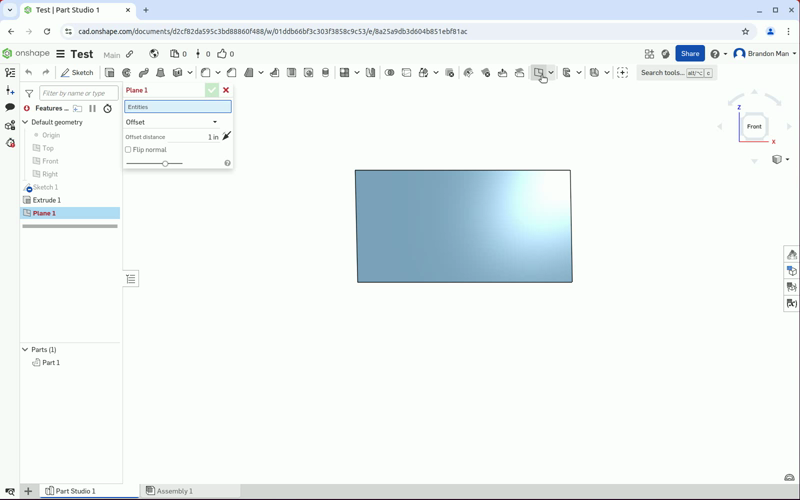
mouse_move(73, 163)
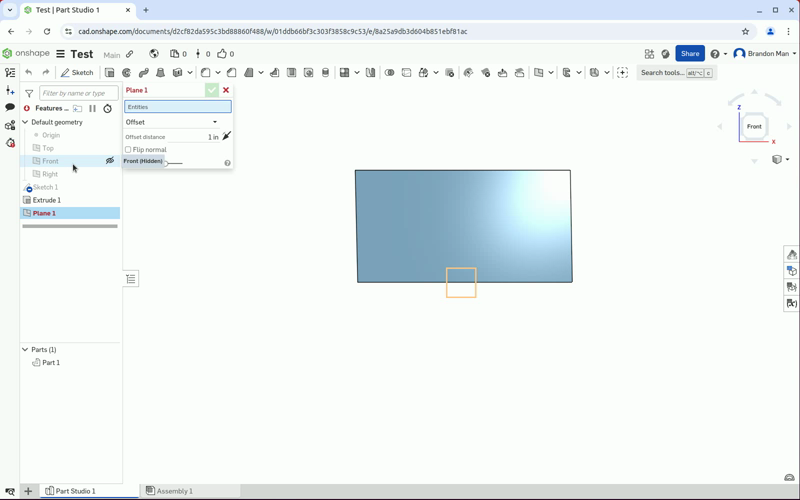
click(73, 163)
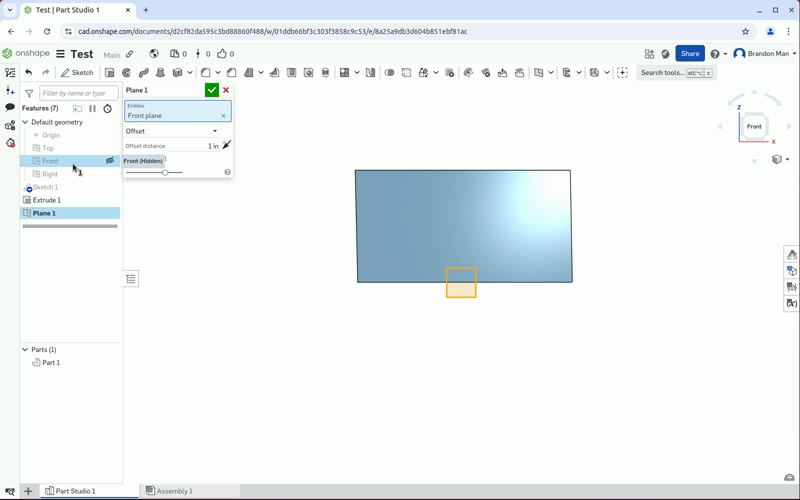
key(tab, 2)
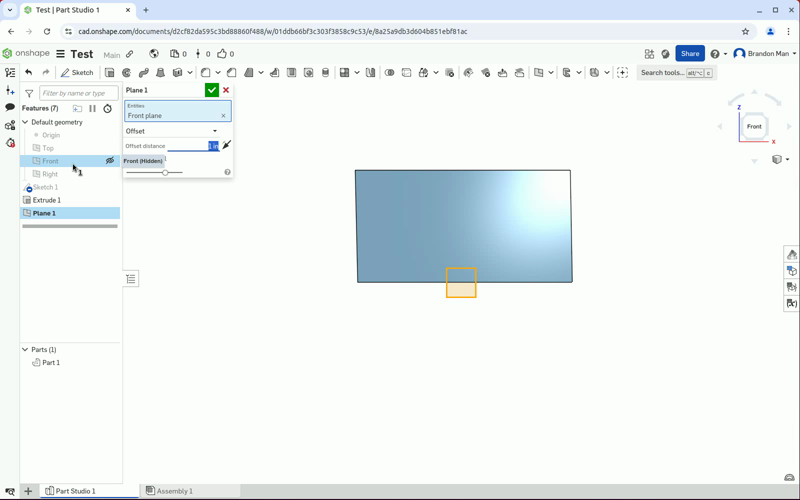
text(5.792)
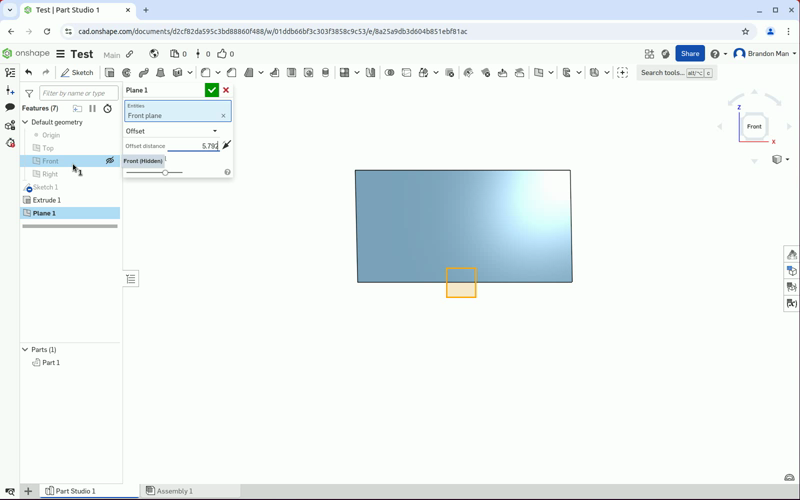
key(enter, 2)
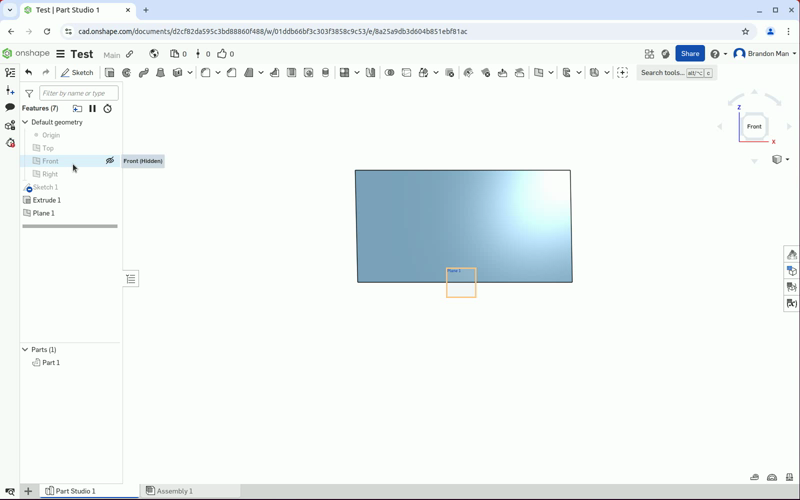
key(shift+s)
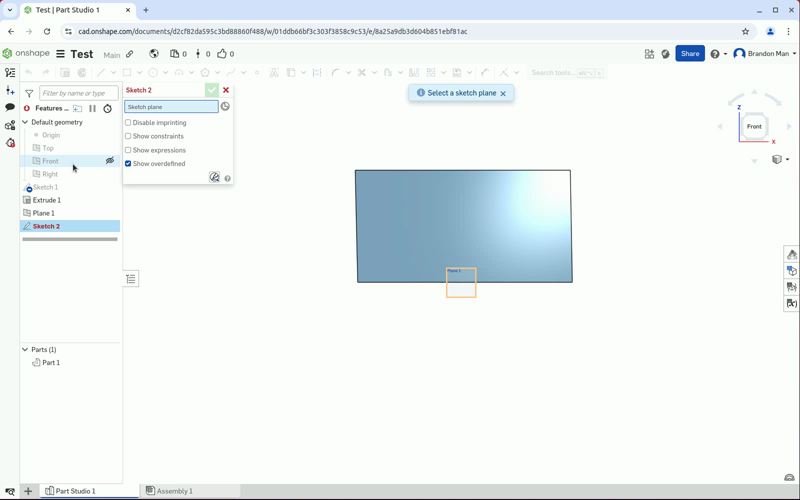
mouse_move(73, 215)
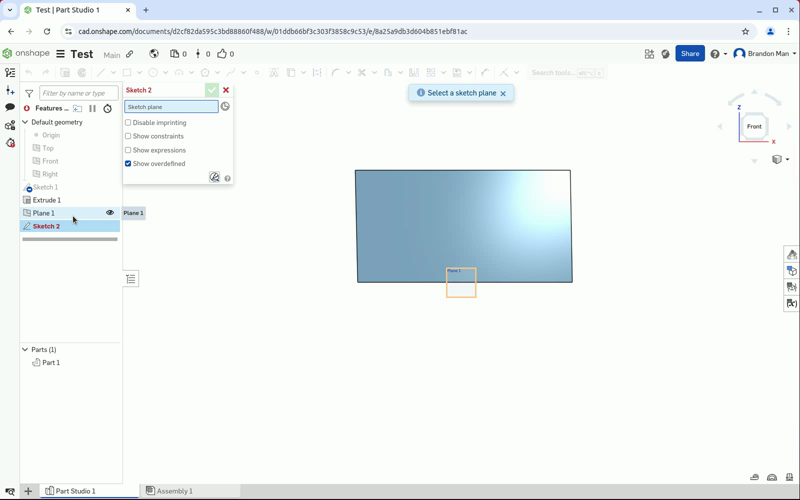
click(73, 215)
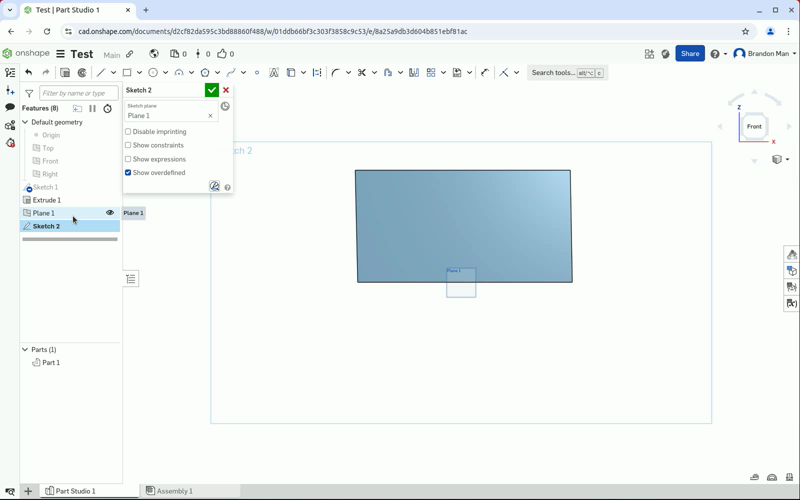
mouse_move(73, 352)
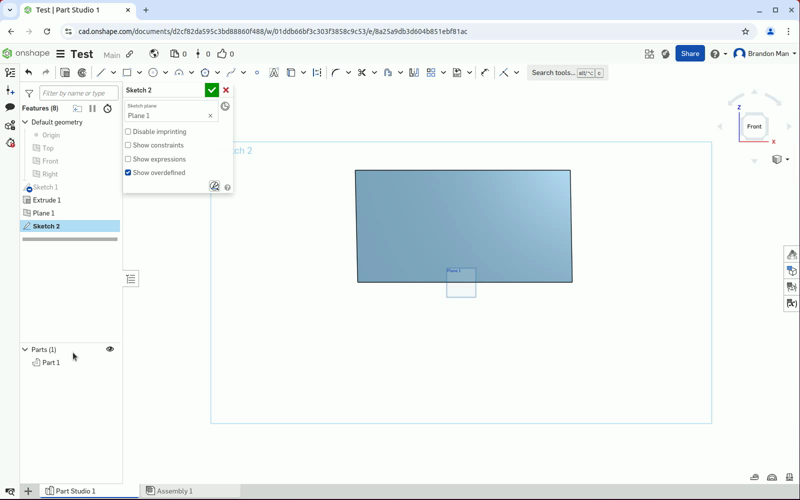
key(y)
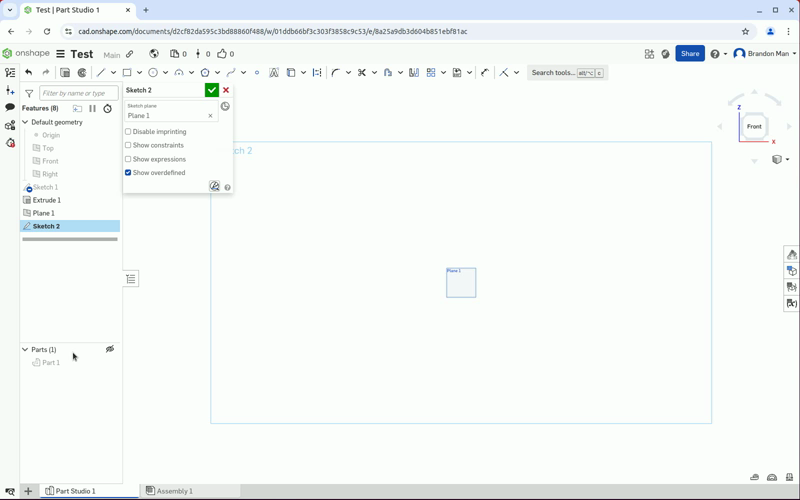
key(l)
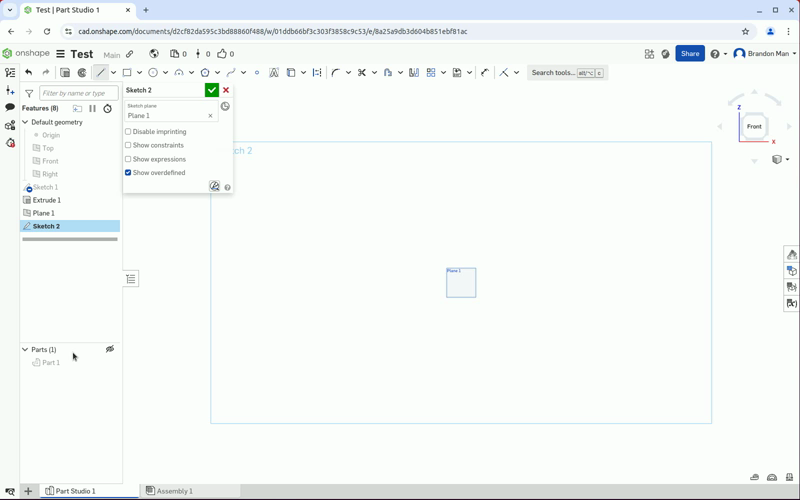
key_down(shift)
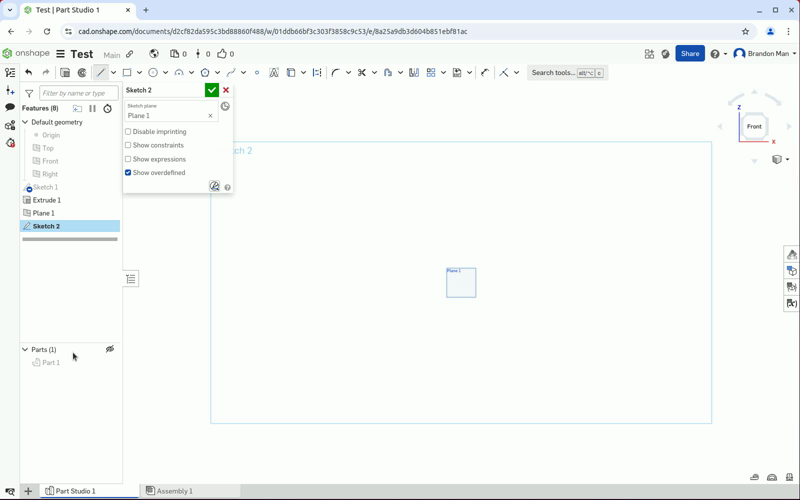
mouse_move(396, 232)
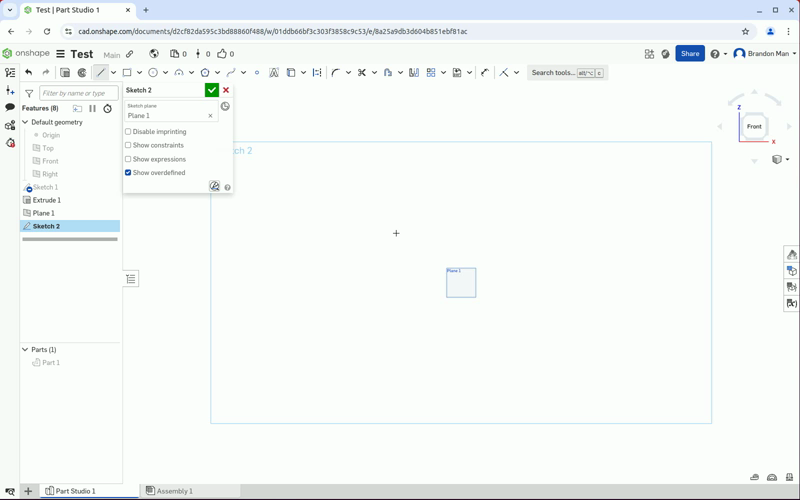
click(396, 232)
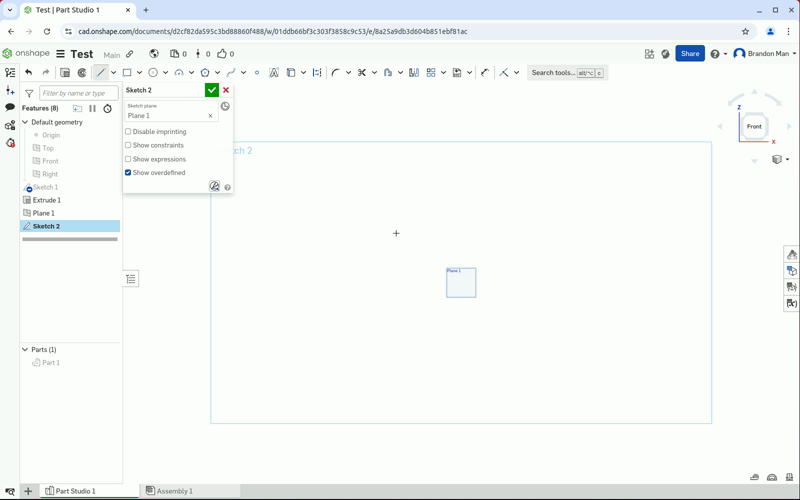
key_up(shift)
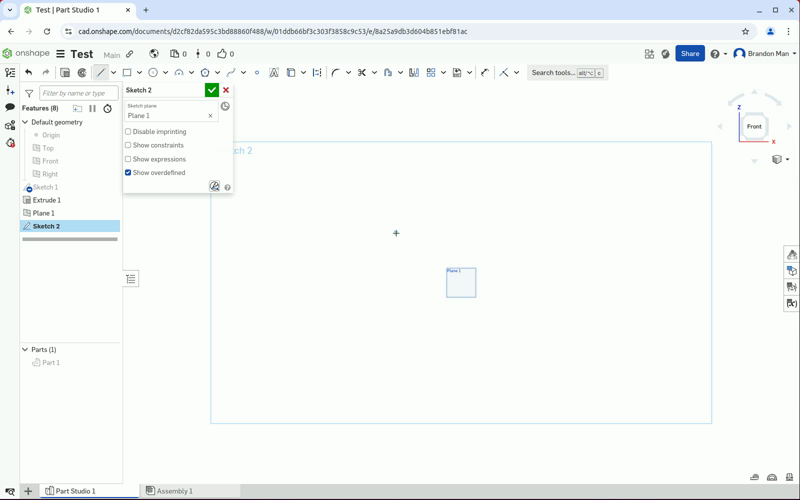
key_down(shift)
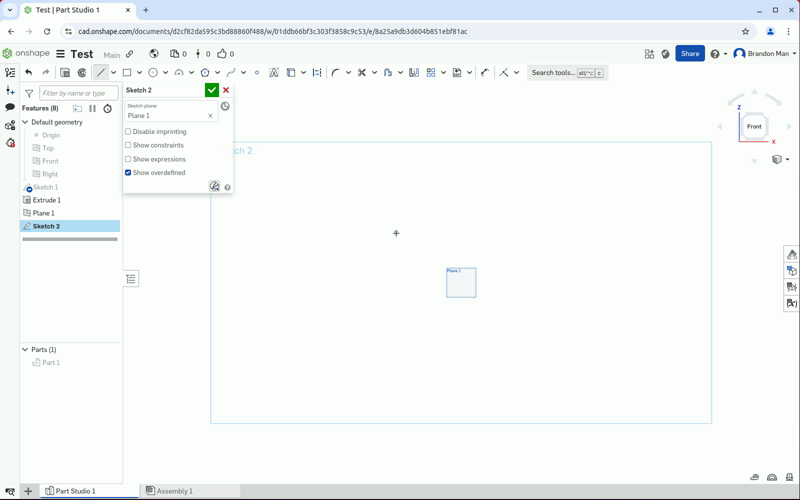
mouse_move(426, 232)
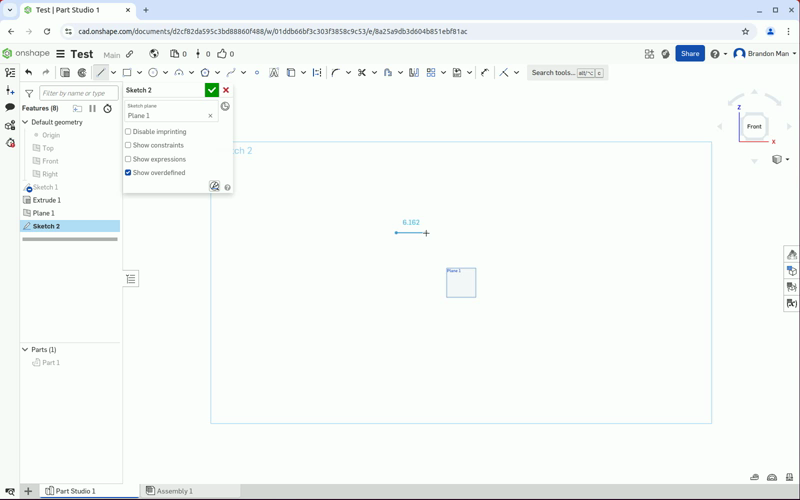
mouse_move(434, 232)
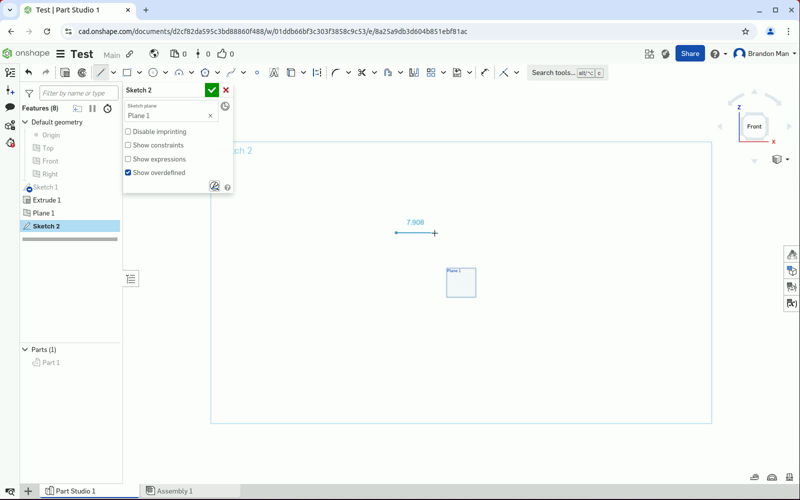
click(434, 232)
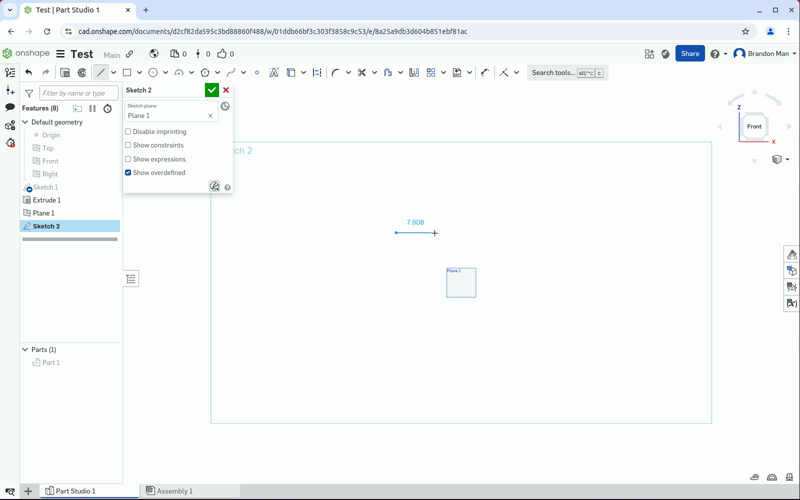
key_up(shift)
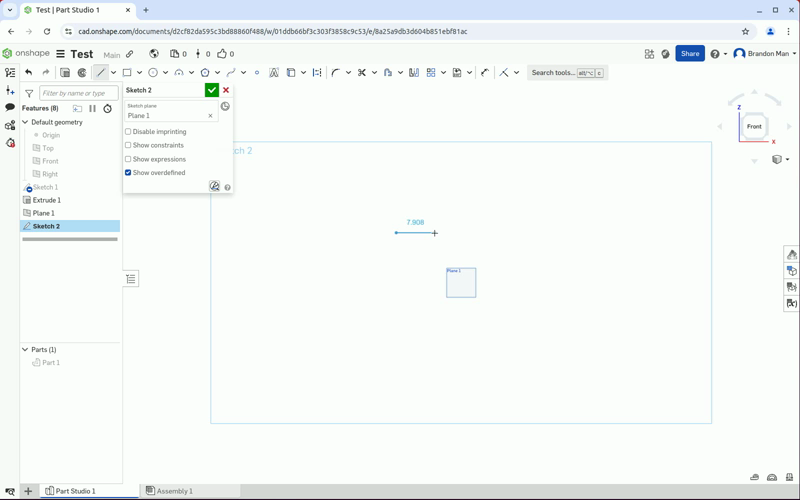
key_down(shift)
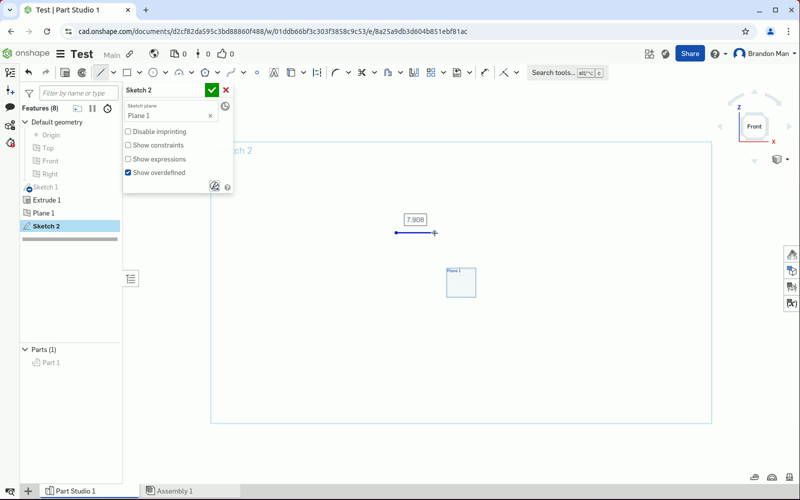
mouse_move(464, 232)
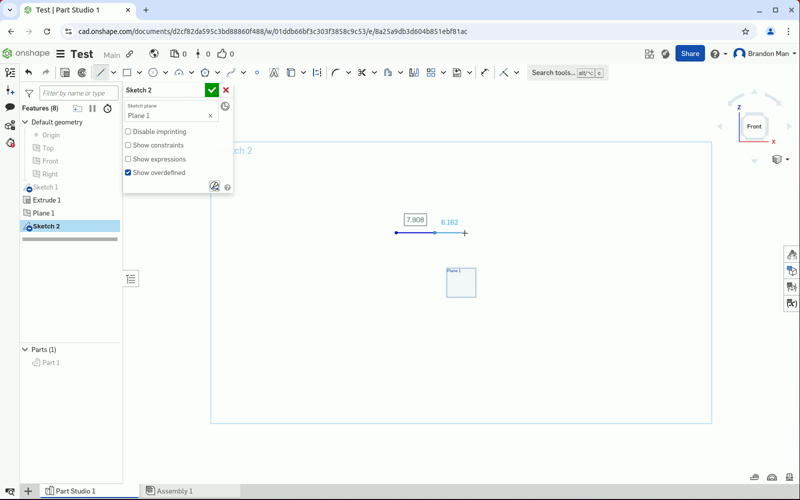
mouse_move(434, 194)
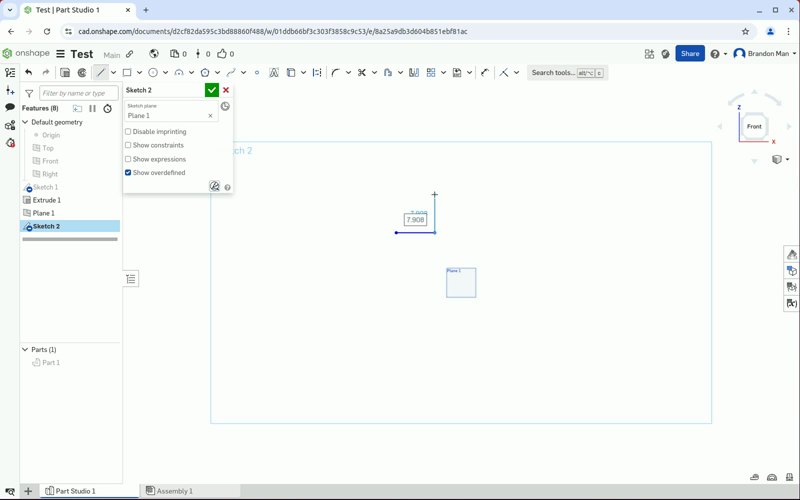
click(434, 194)
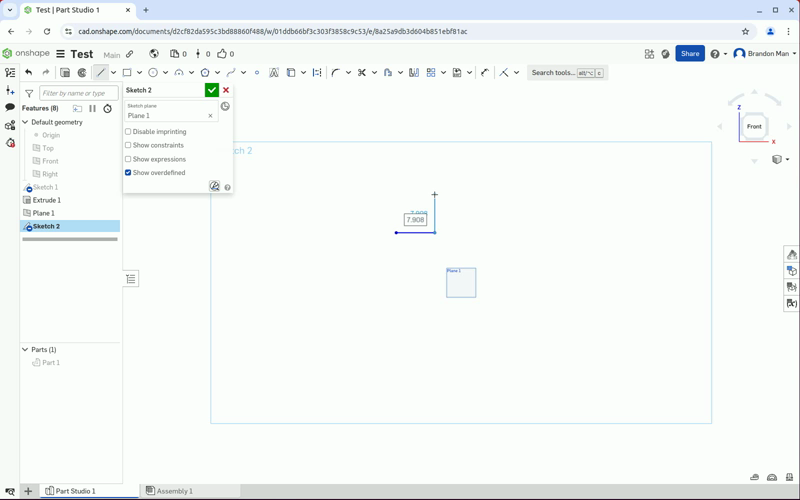
key_up(shift)
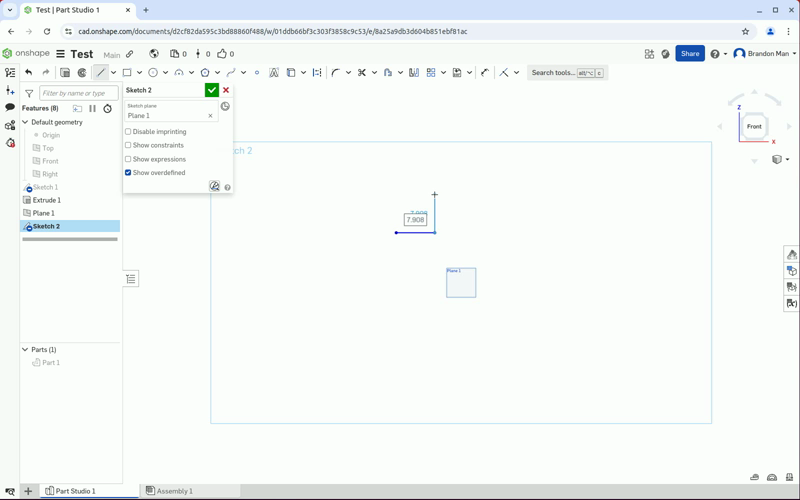
key_down(shift)
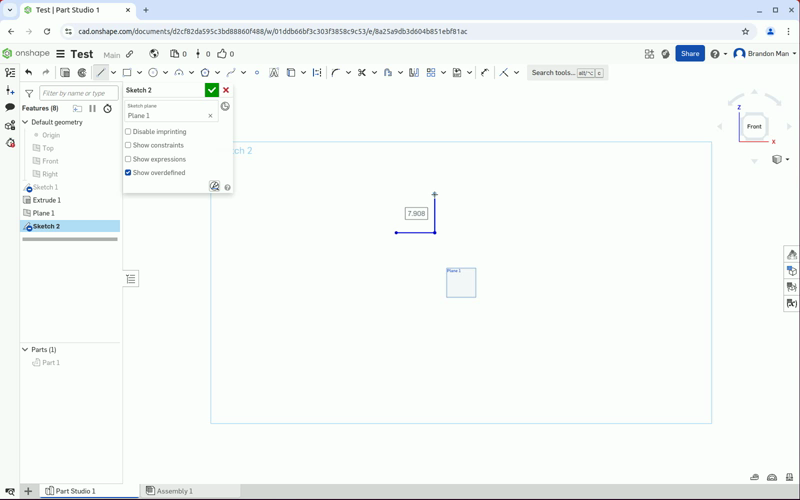
mouse_move(464, 194)
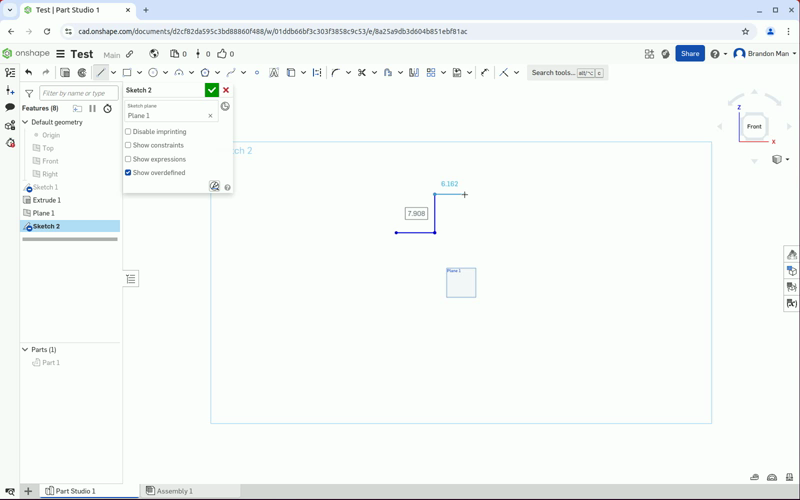
mouse_move(396, 194)
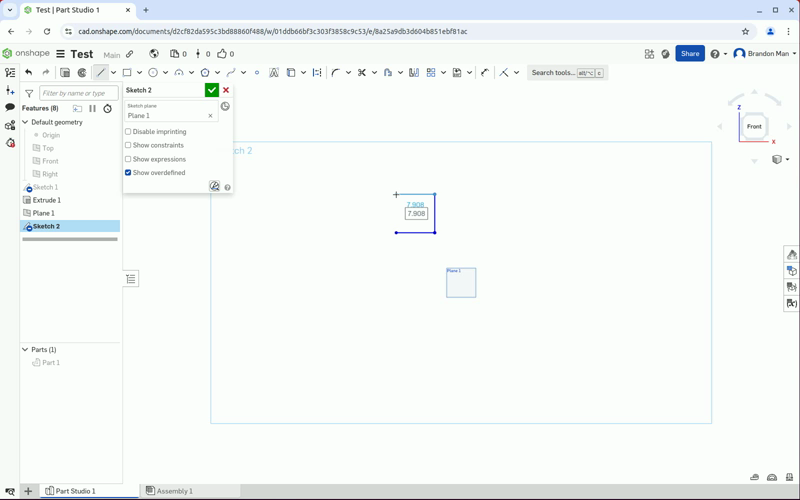
click(396, 194)
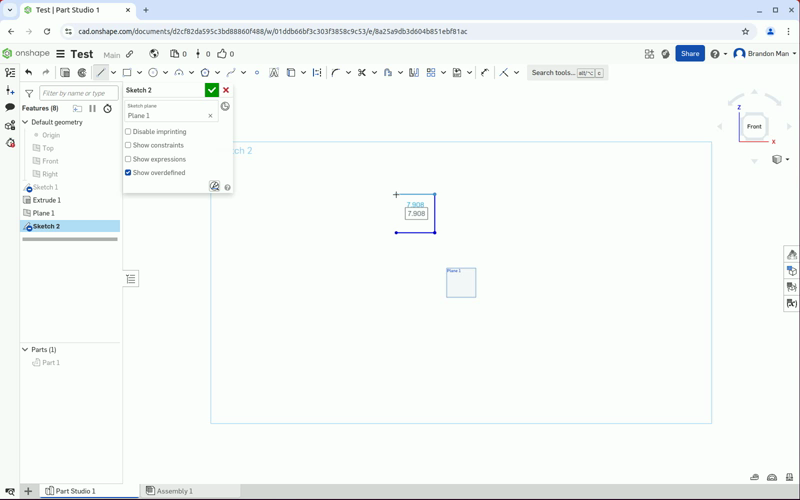
key_up(shift)
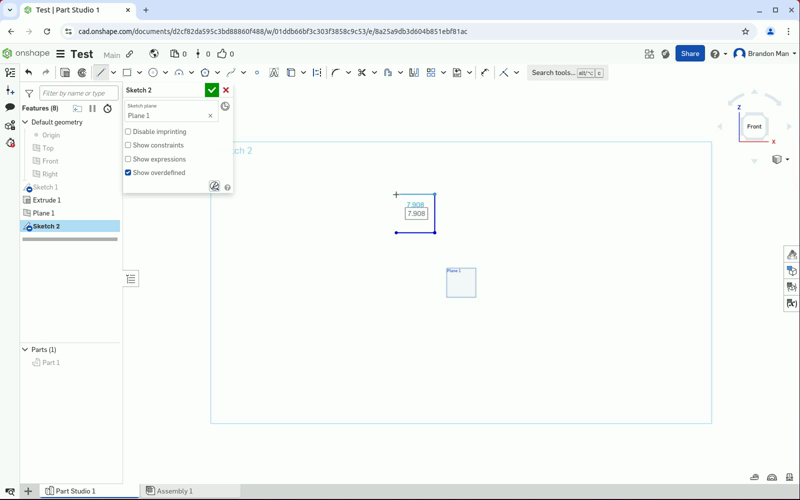
mouse_move(426, 194)
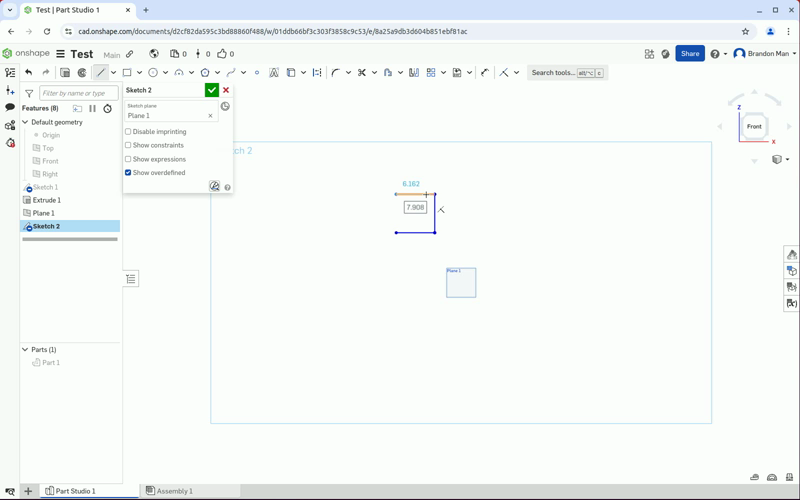
key_down(shift)
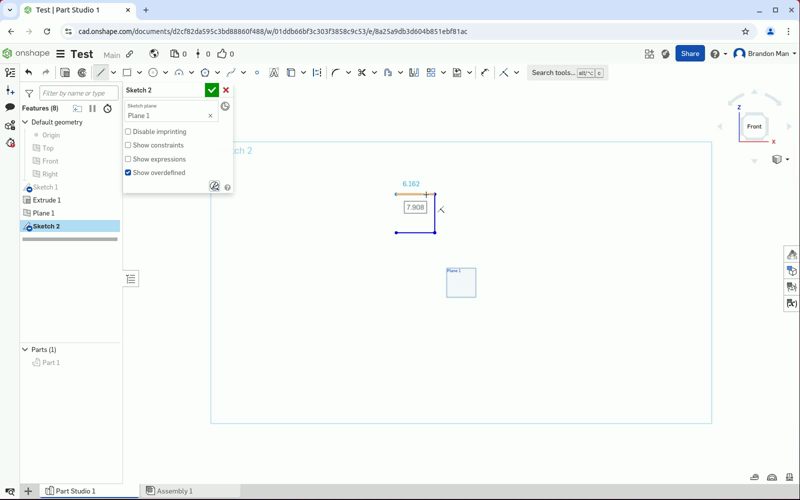
mouse_move(396, 232)
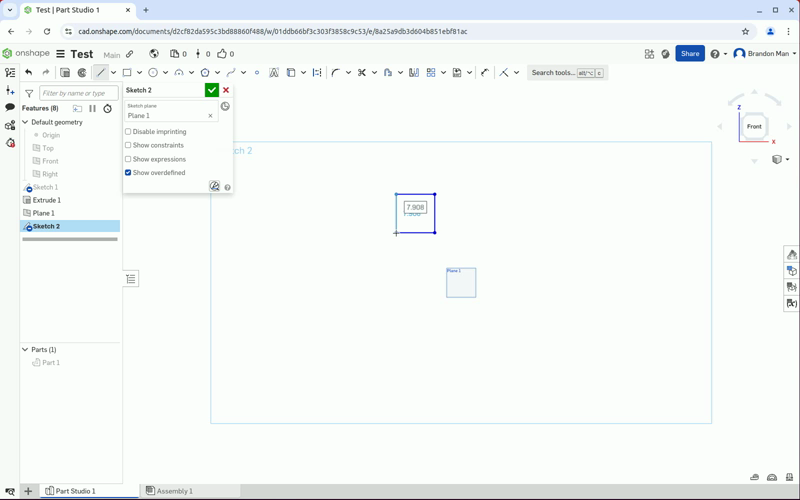
key_up(shift)
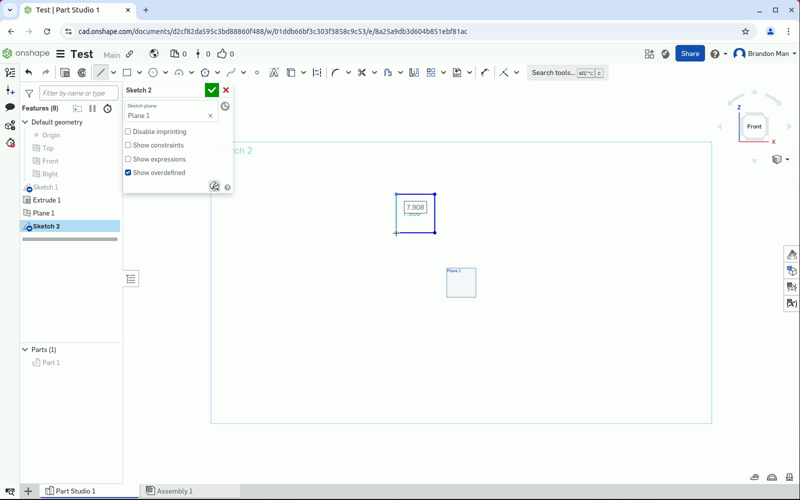
click(396, 232)
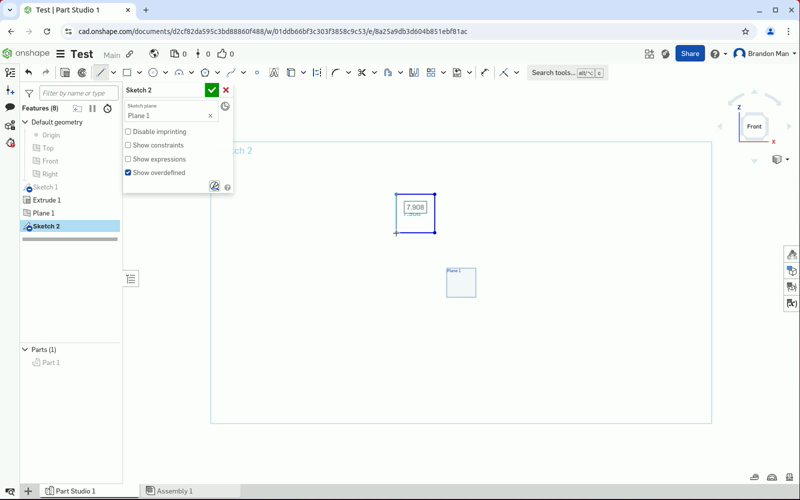
key(esc)
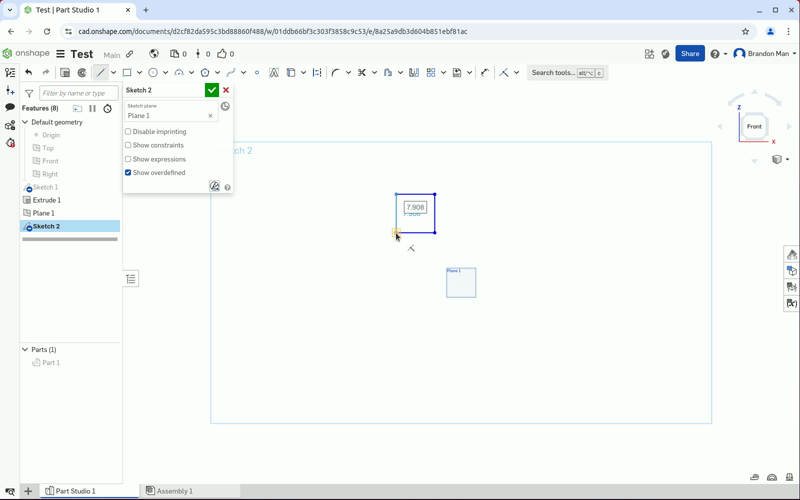
mouse_move(413, 201)
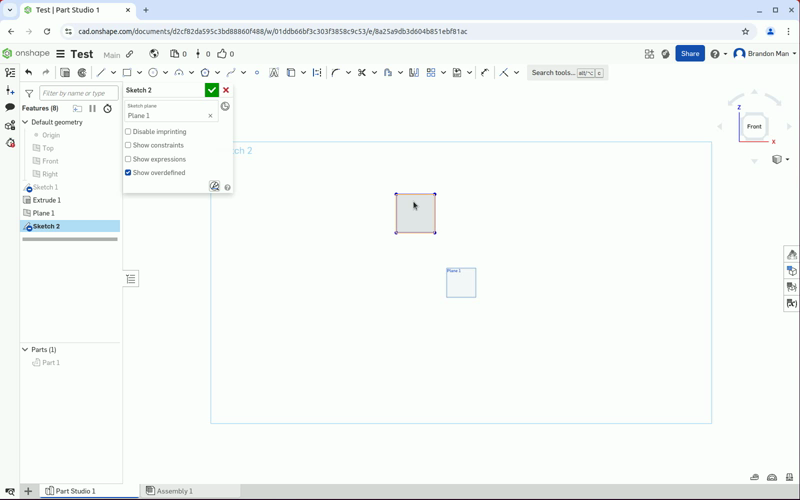
scroll(6)
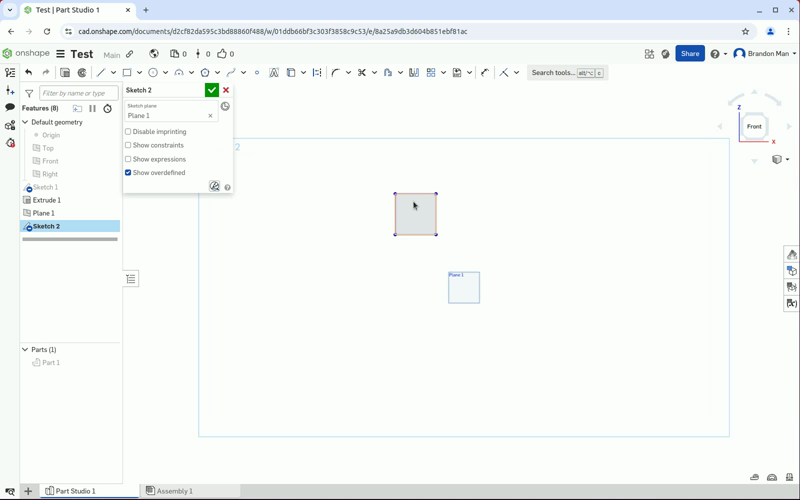
scroll(6)
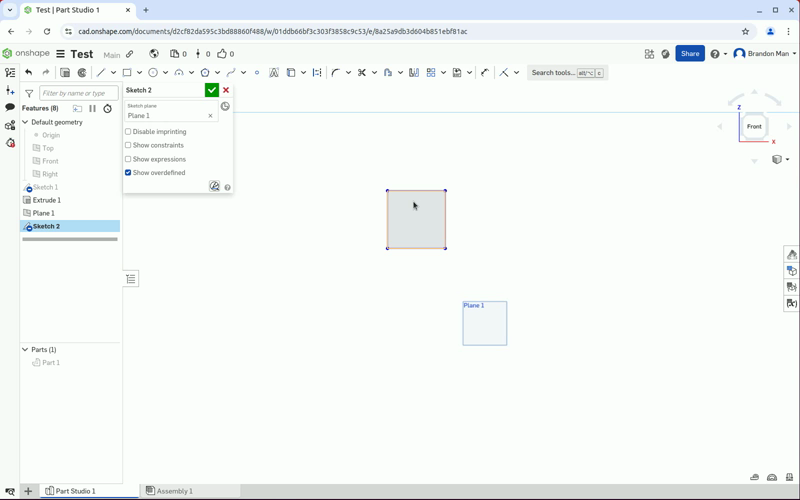
scroll(6)
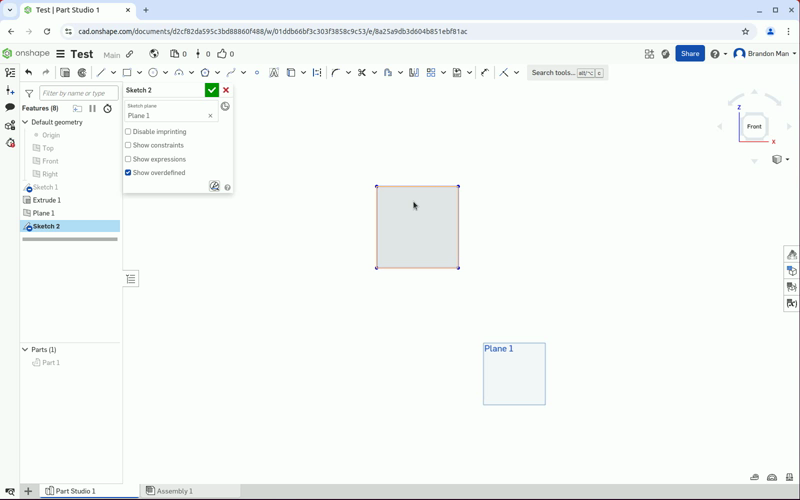
scroll(6)
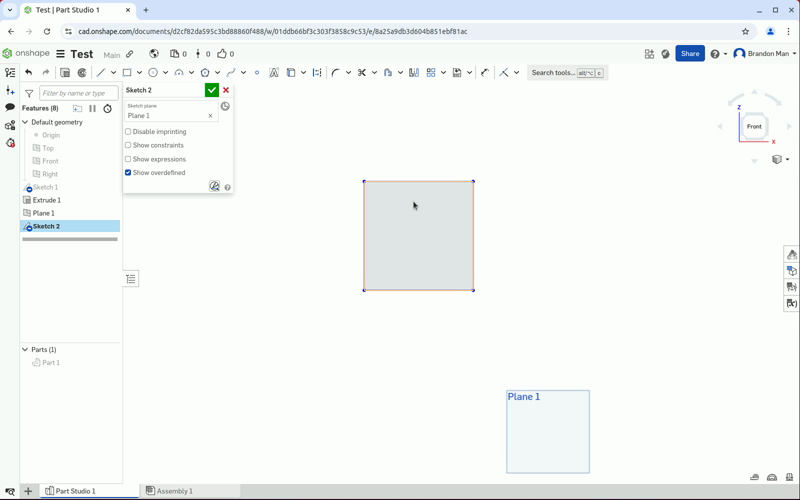
scroll(6)
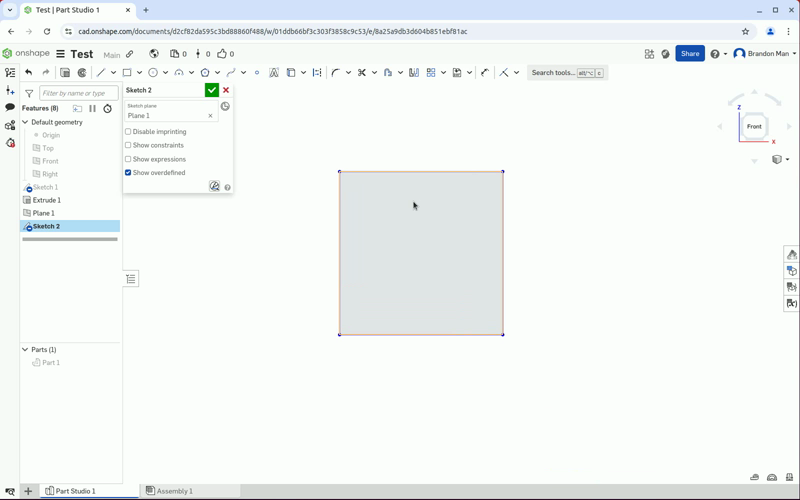
scroll(6)
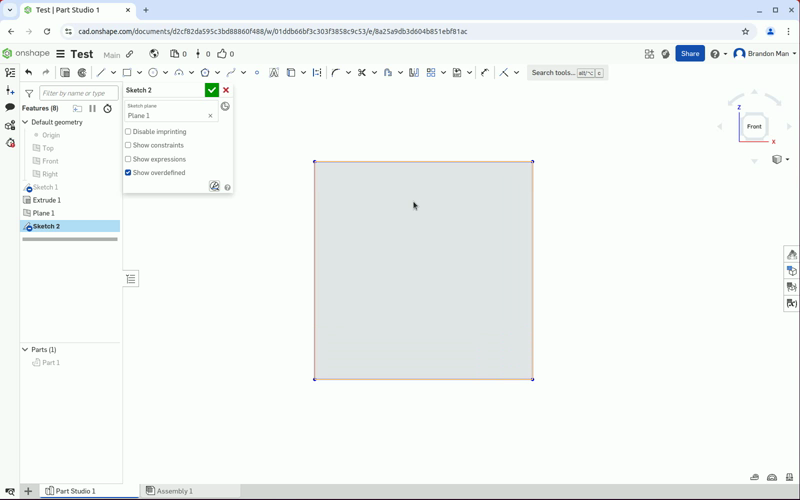
scroll(6)
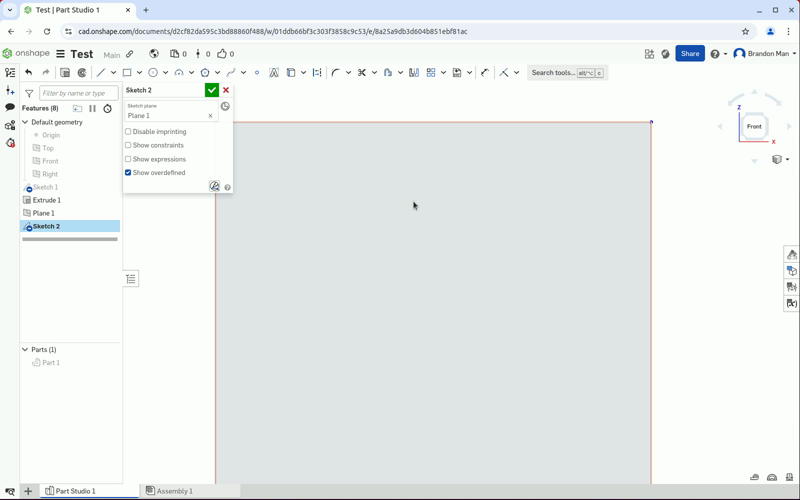
click(413, 201)
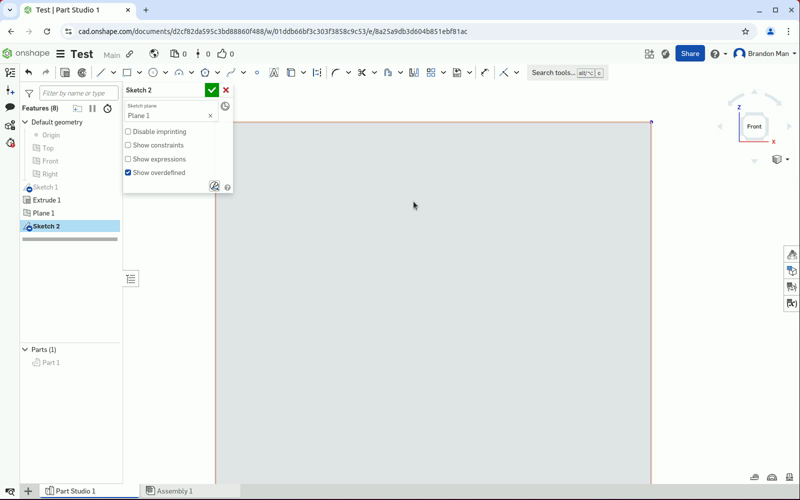
scroll(-6)
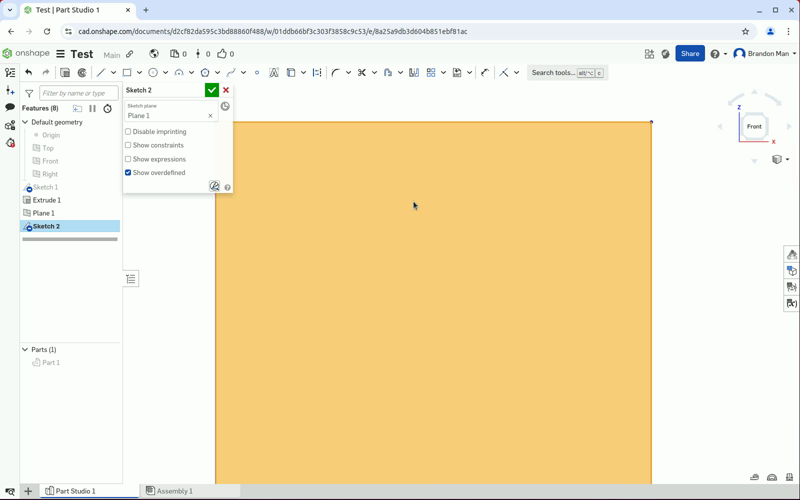
scroll(-6)
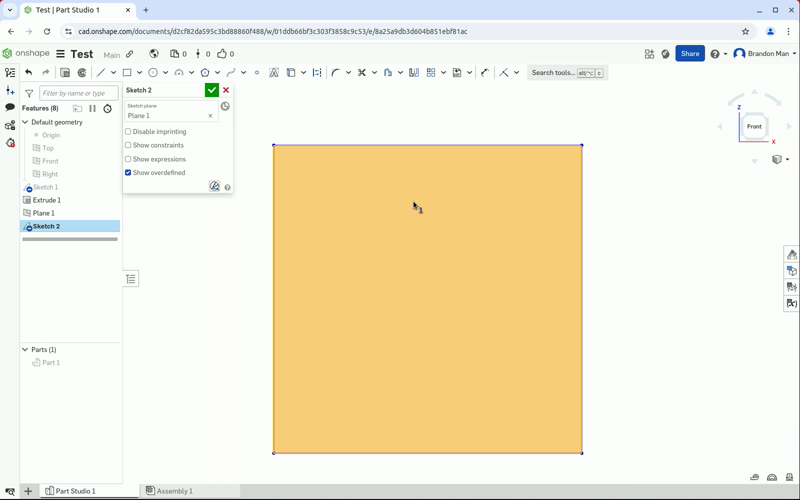
scroll(-6)
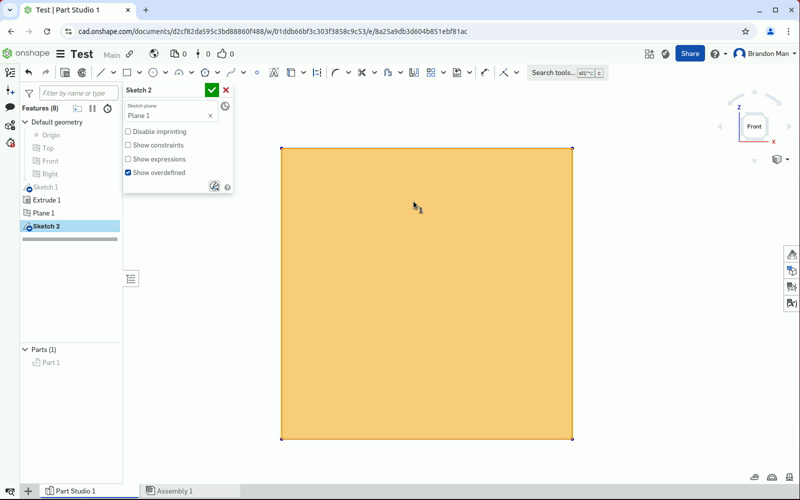
scroll(-6)
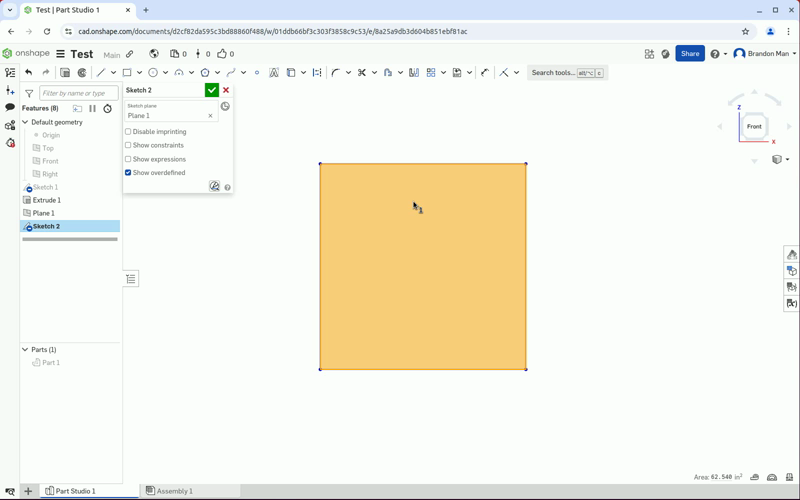
scroll(-6)
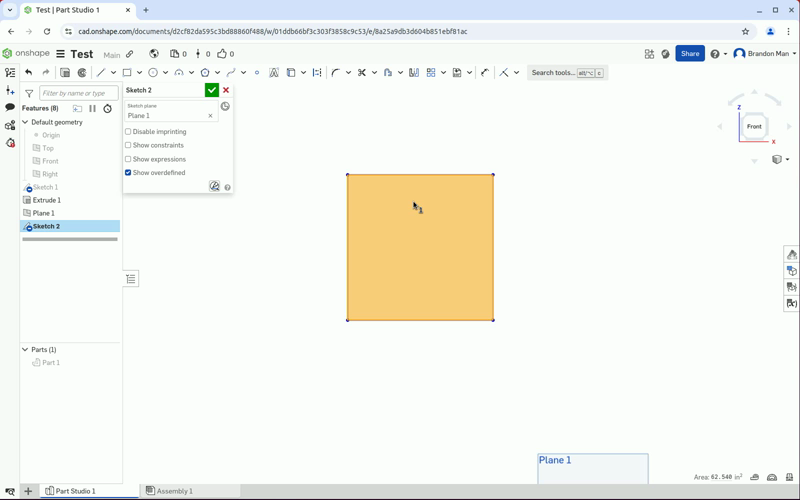
scroll(-6)
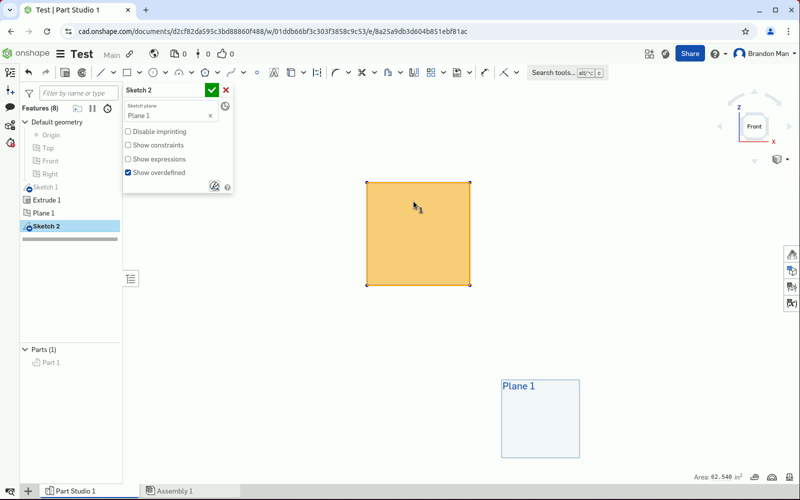
scroll(-6)
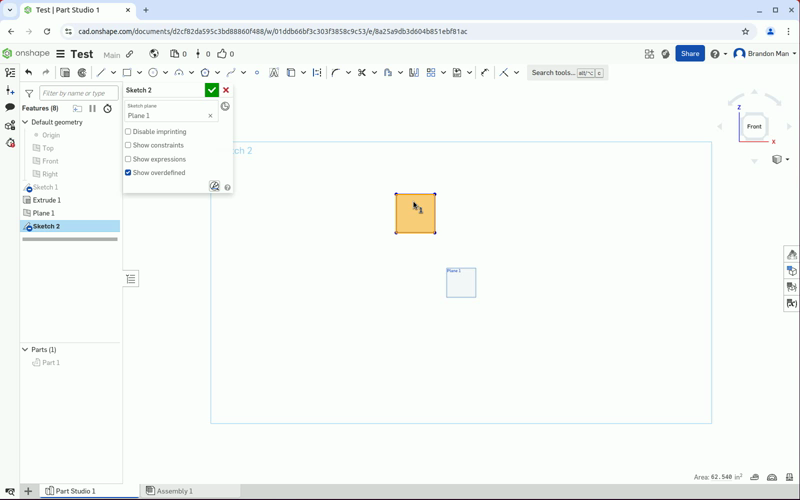
mouse_move(73, 352)
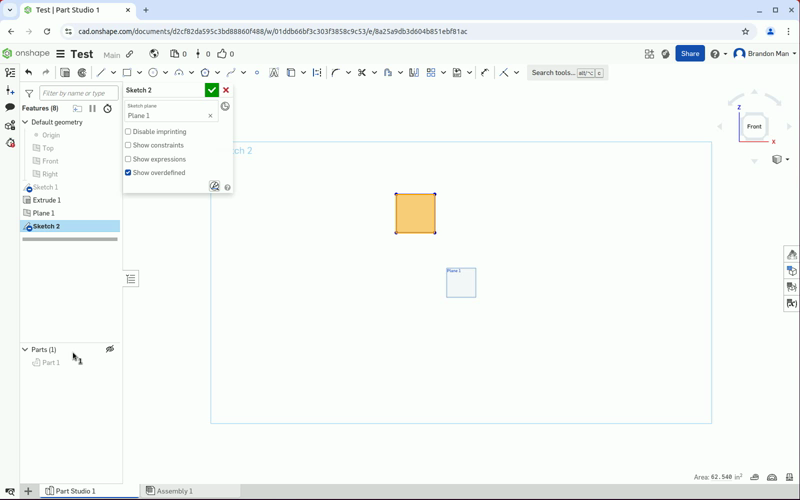
key(shift+y)
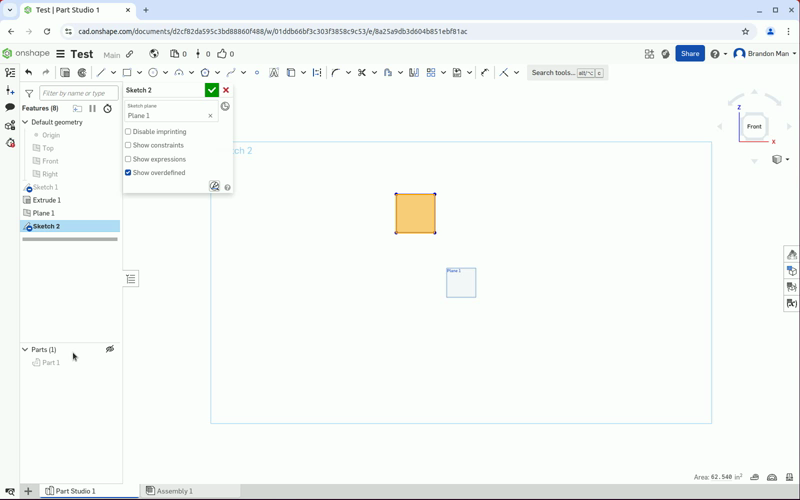
key(shift+e)
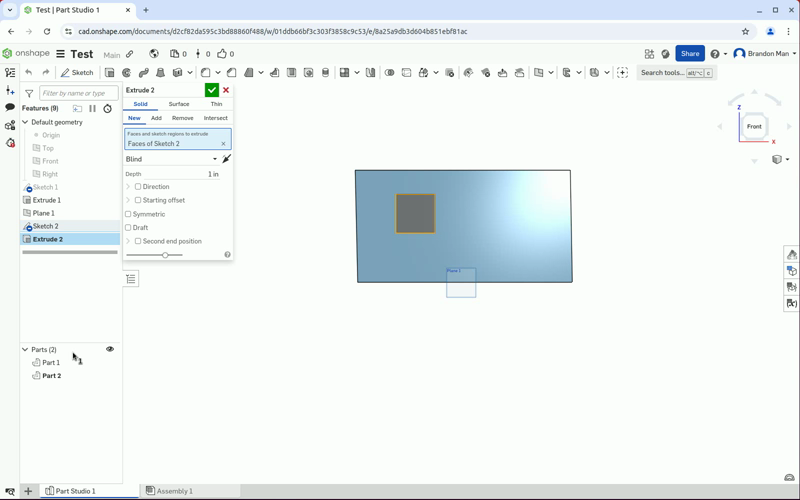
mouse_move(143, 106)
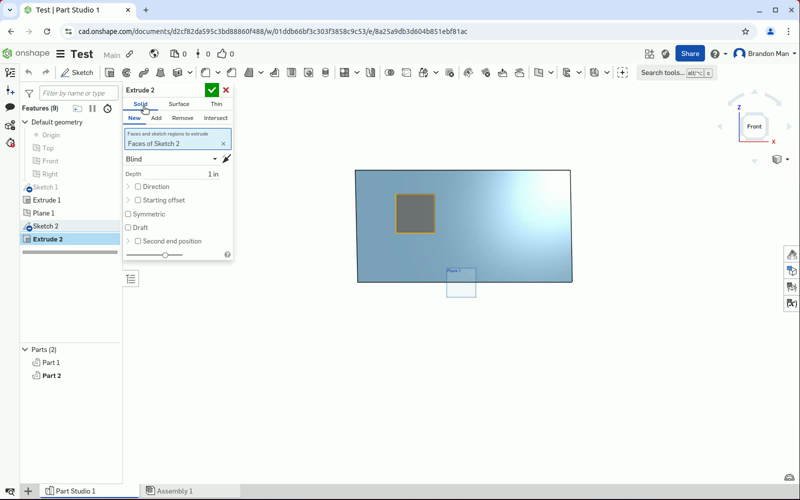
click(143, 106)
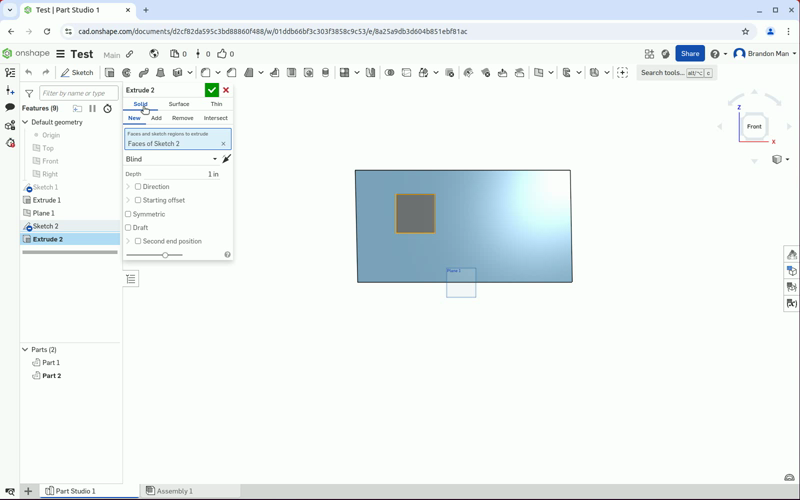
mouse_move(186, 120)
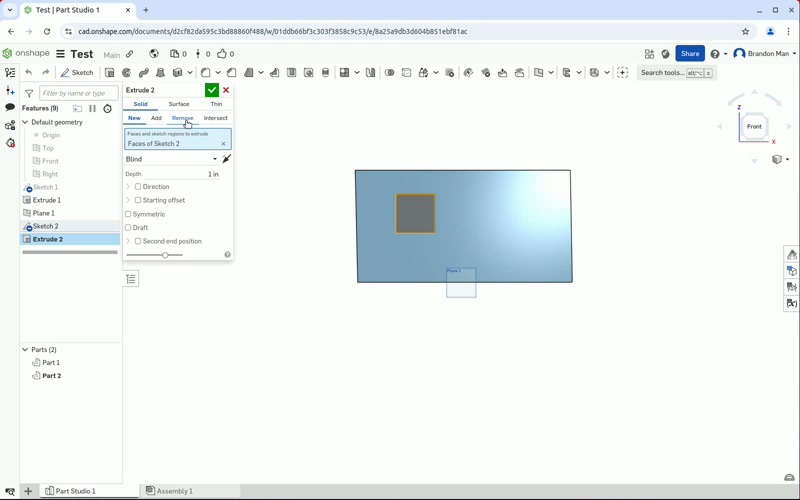
click(186, 120)
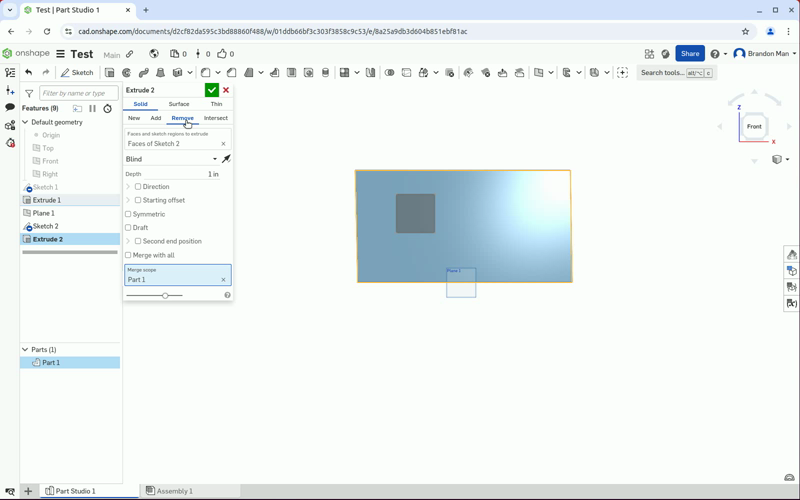
key(tab, 4)
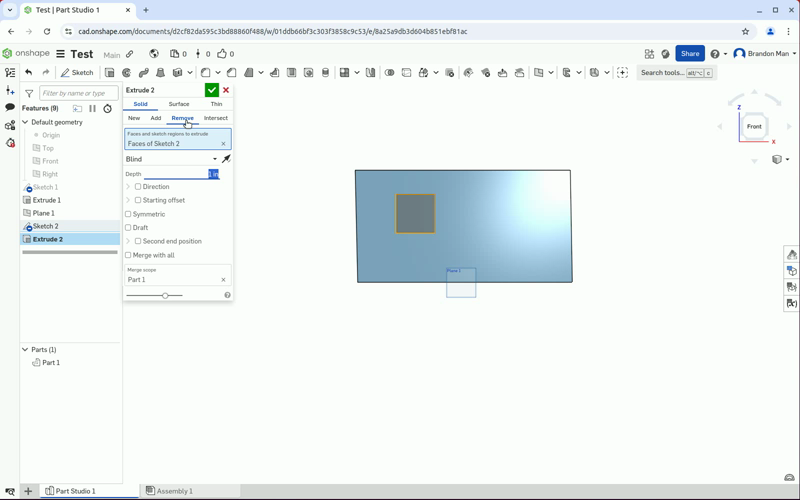
text(7.703)
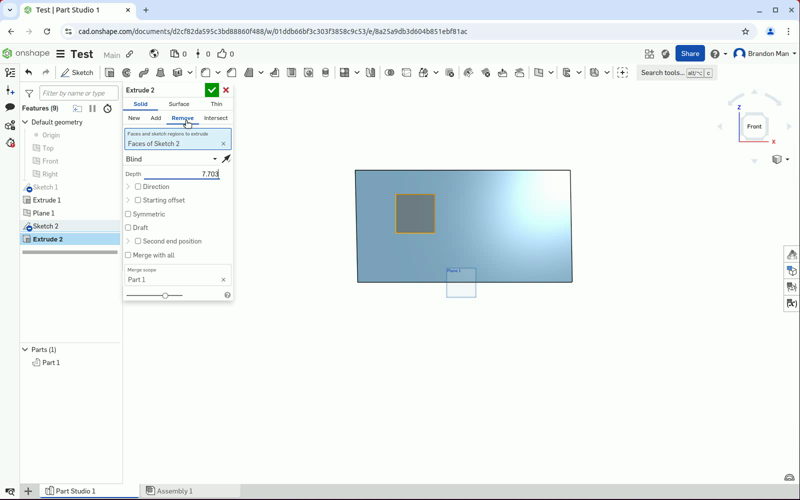
key(tab, 6)
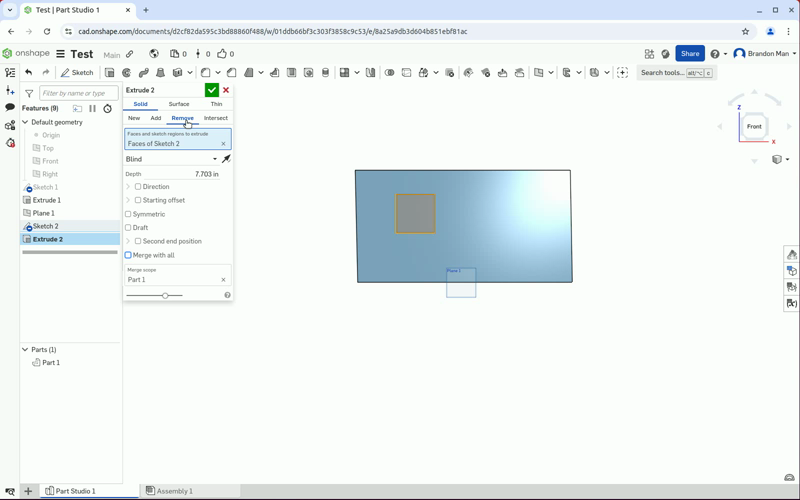
key(space)
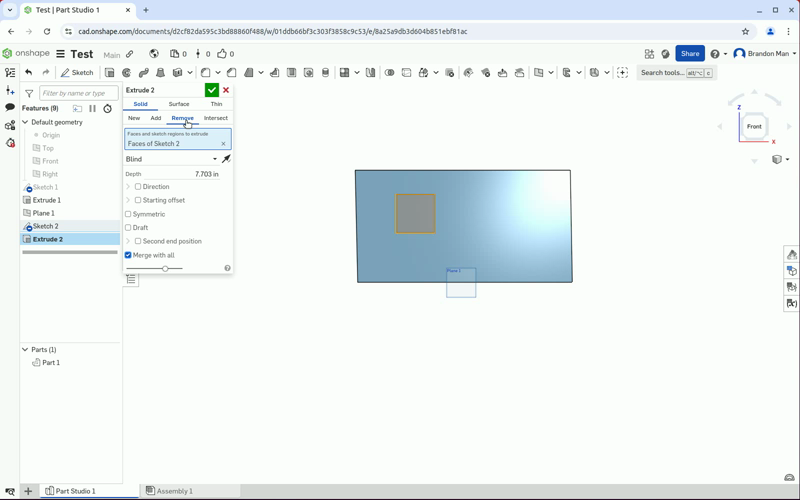
key(enter)
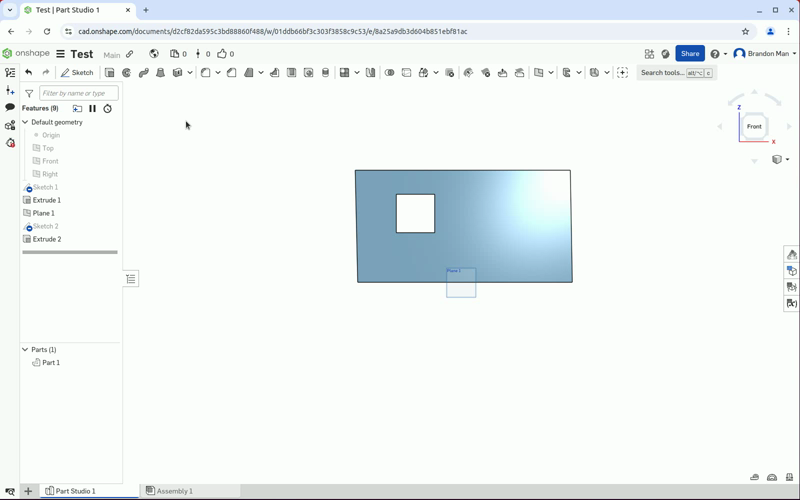
key(shift+h)
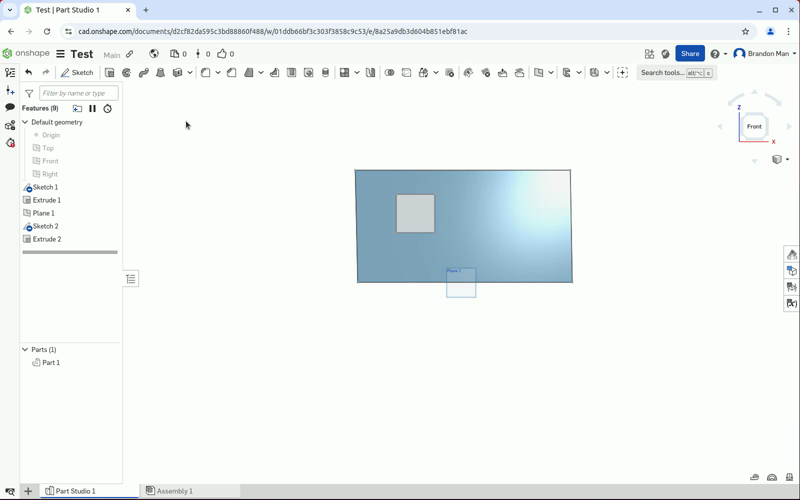
key(shift+h)
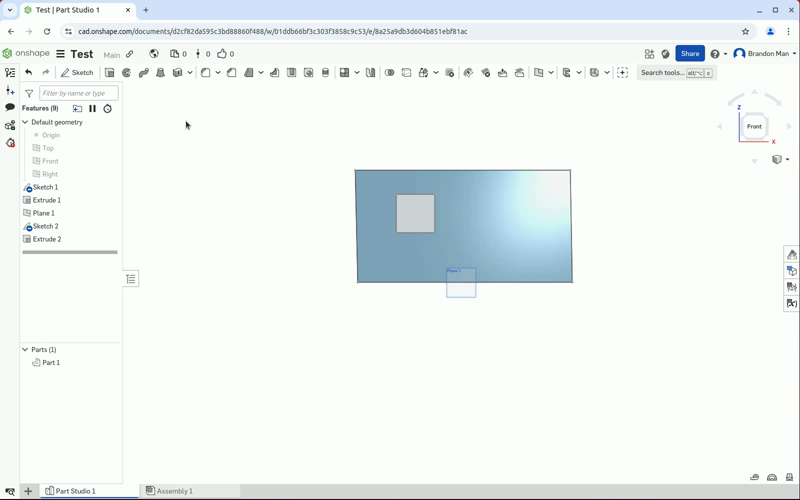
key(shift+7)
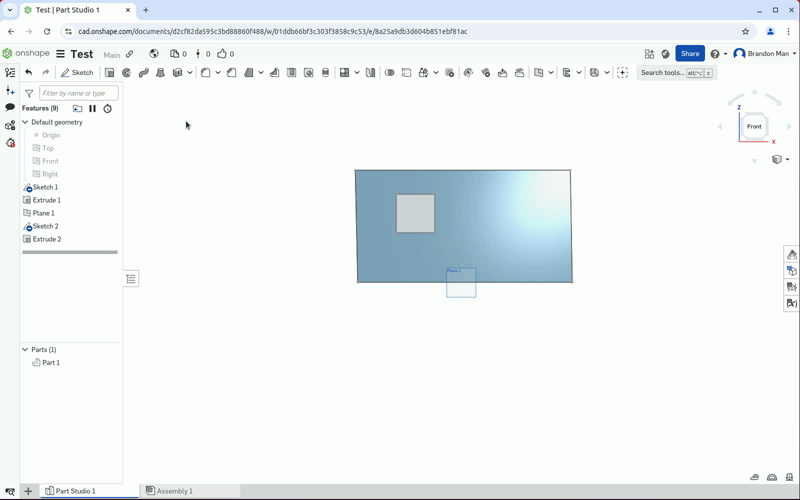
key(left, 2)
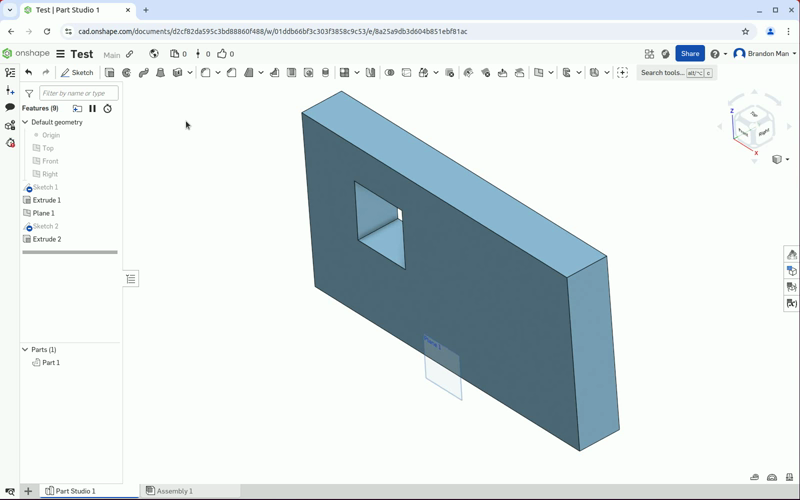
key(down, 2)
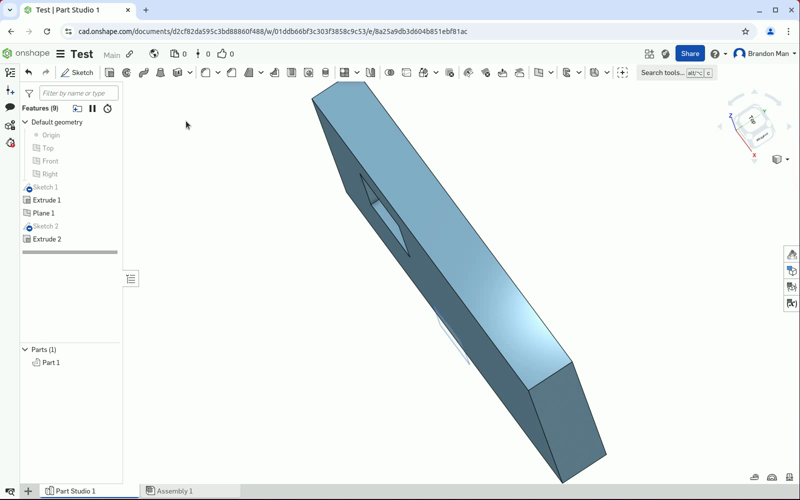
key(up, 2)
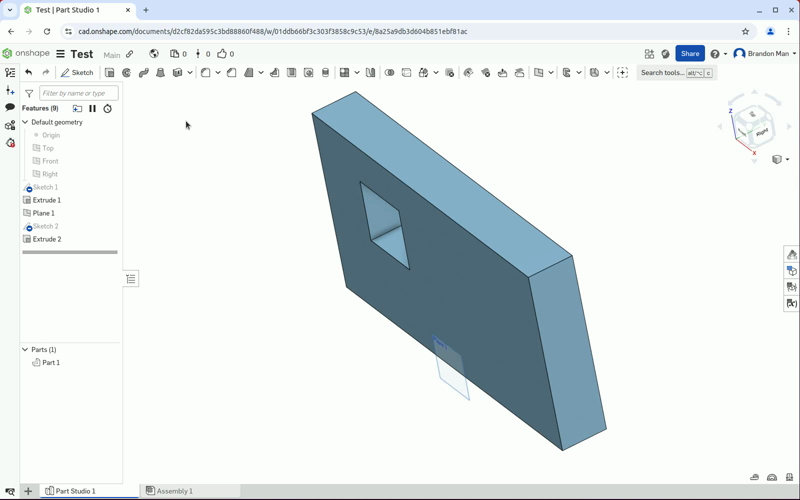
key(right, 2)
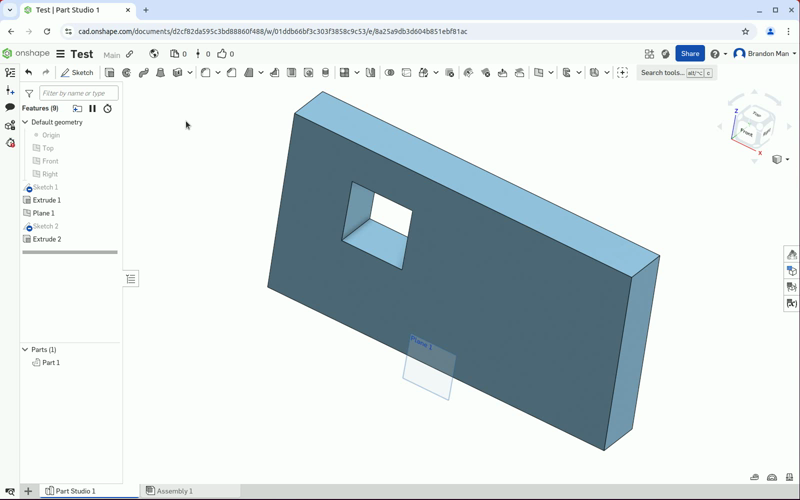
mouse_move(73, 189)
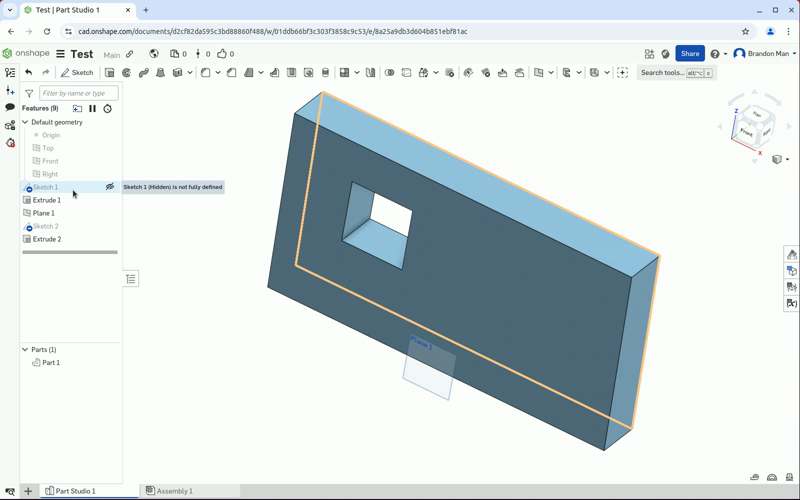
click(73, 189)